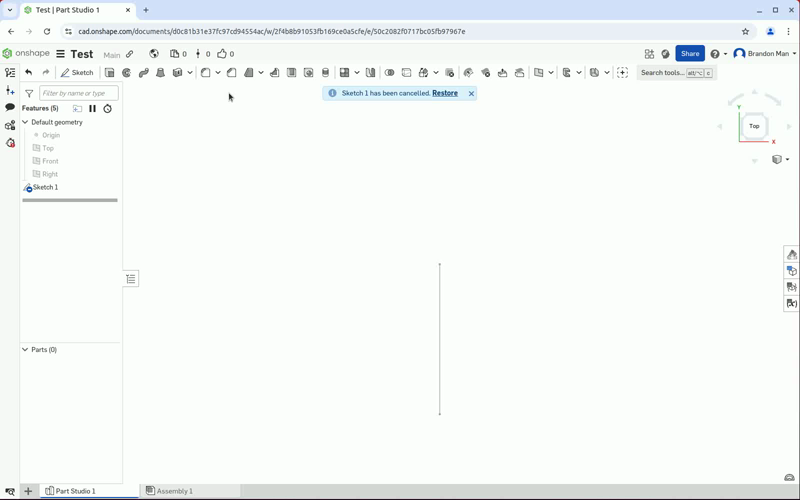
key(shift+h)
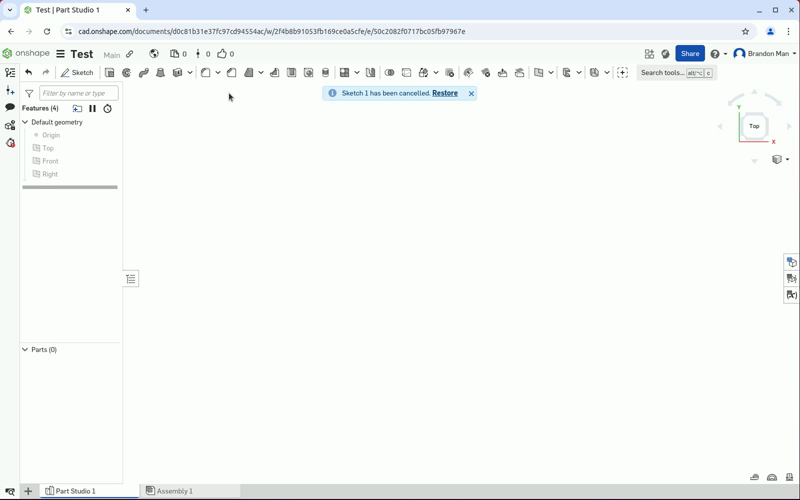
mouse_move(73, 352)
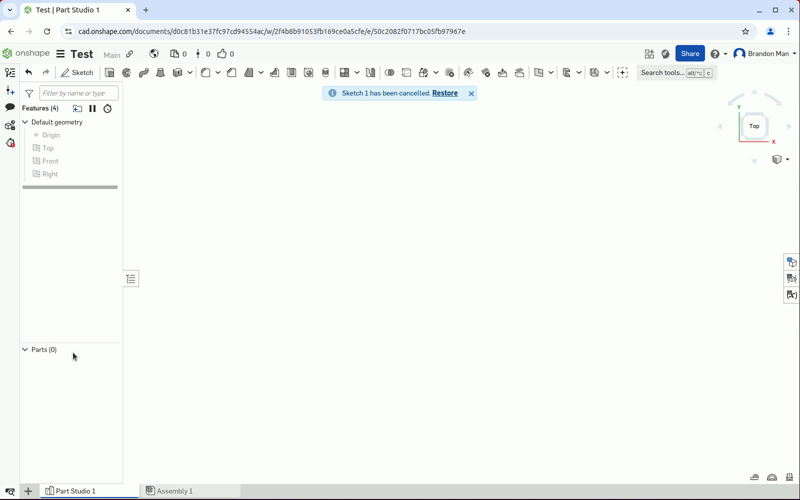
key(y)
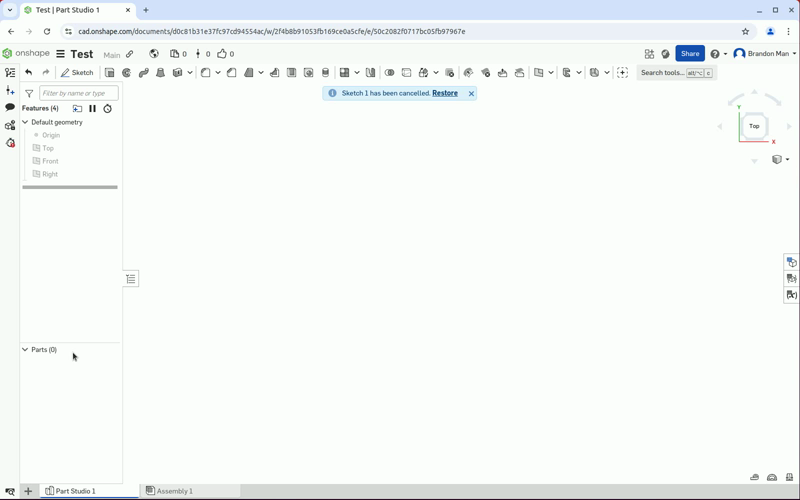
key(shift+p)
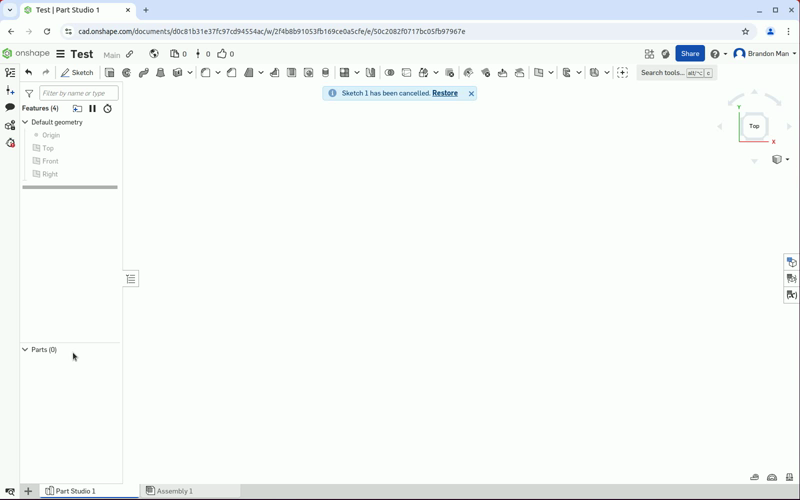
key(space)
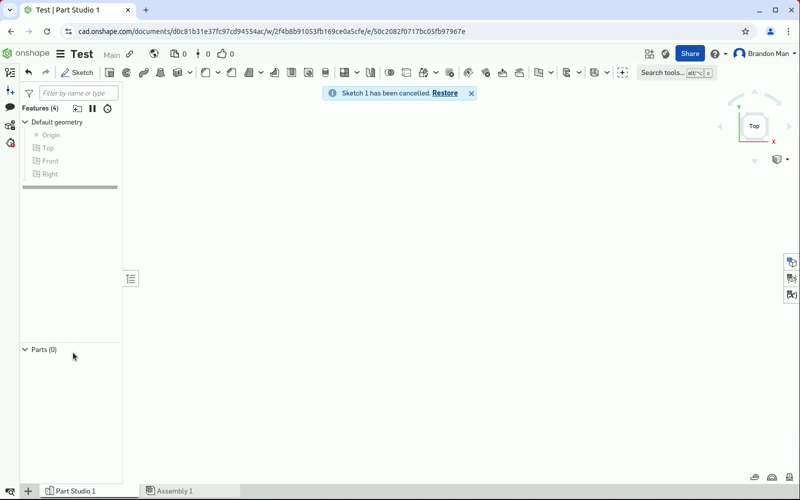
key_down(shift)
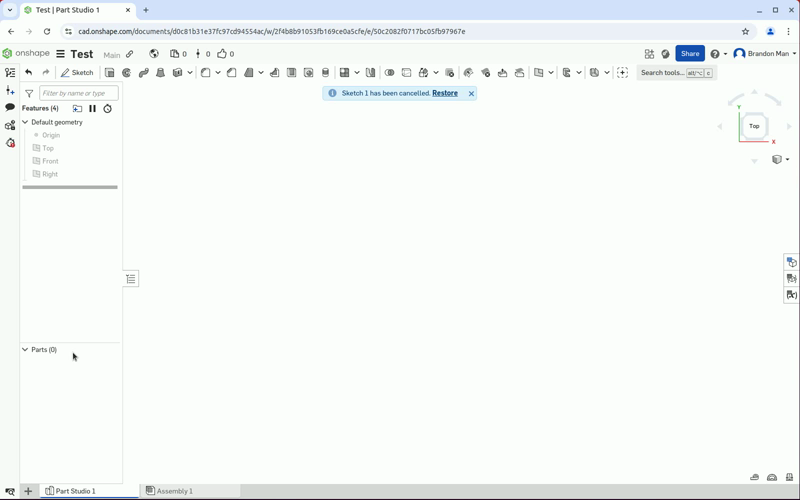
key(up)
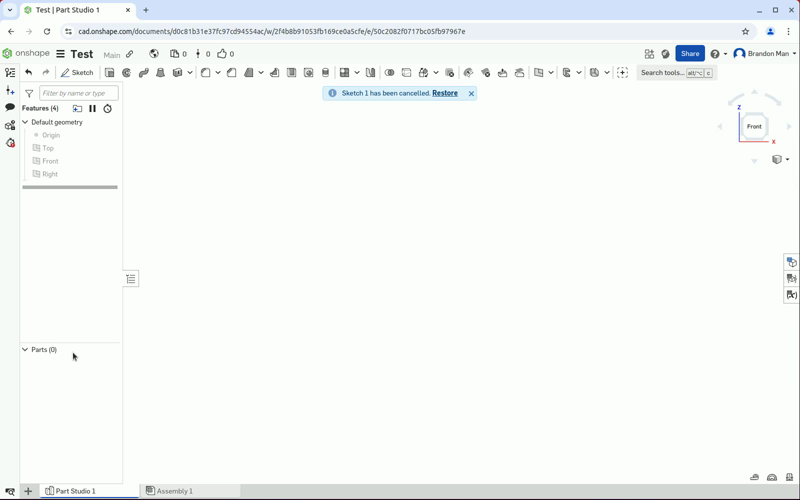
key_up(shift)
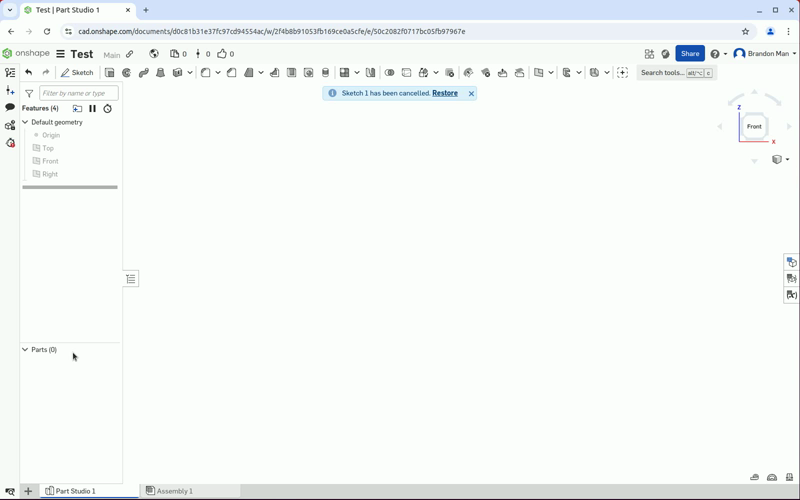
mouse_move(73, 352)
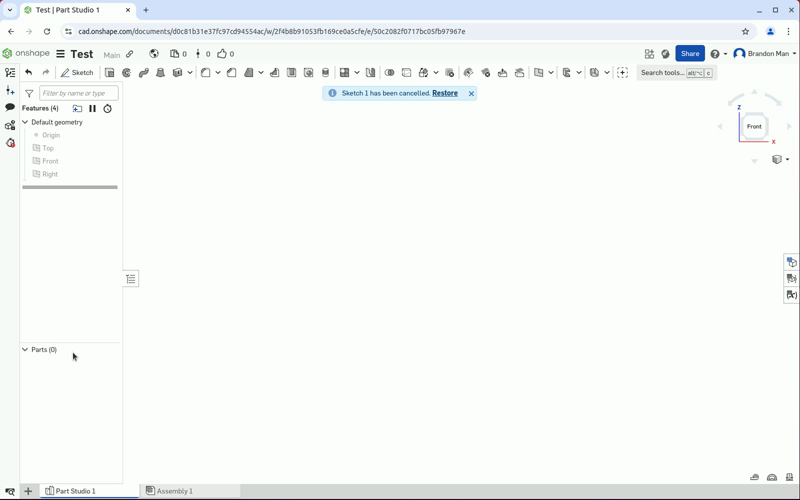
key(shift+y)
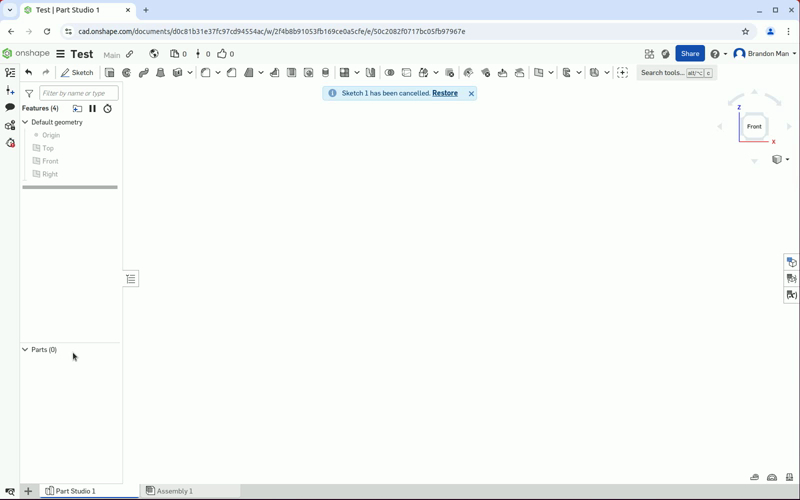
key(shift+s)
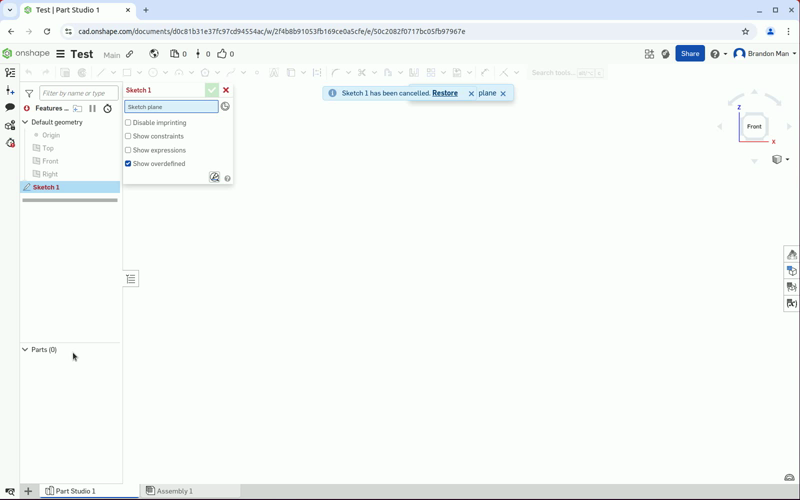
mouse_move(73, 163)
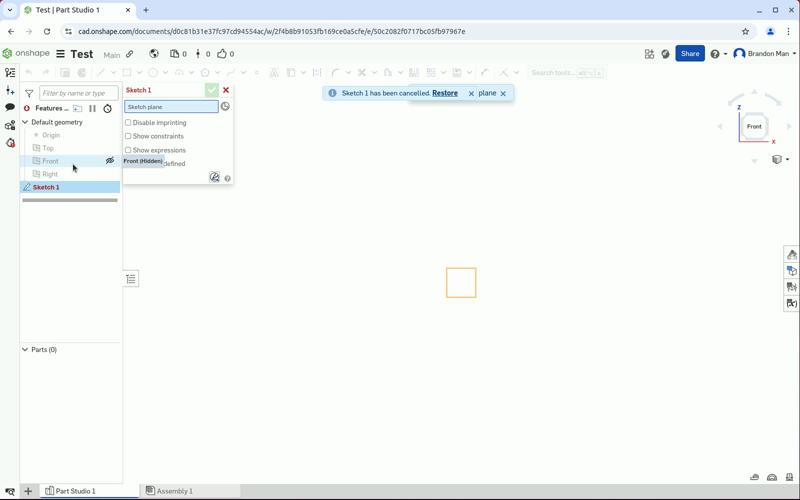
click(73, 163)
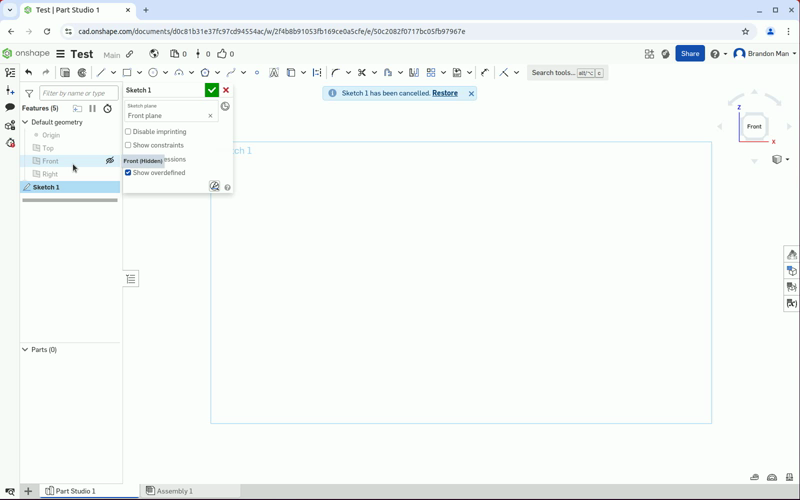
mouse_move(73, 352)
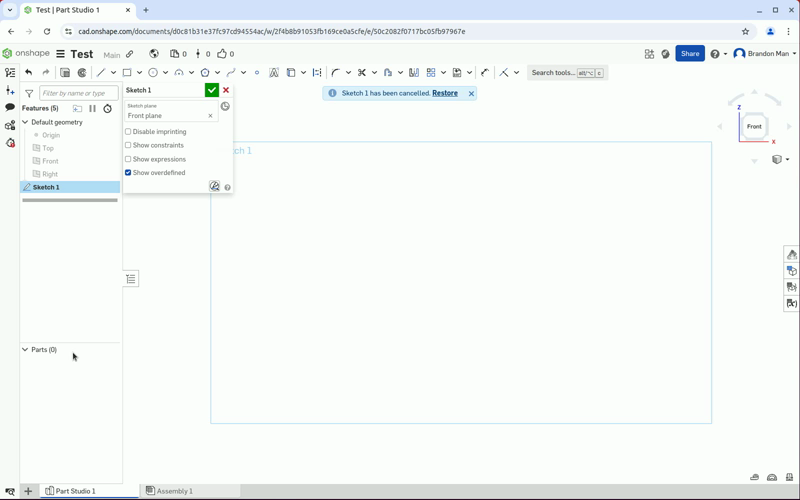
key(y)
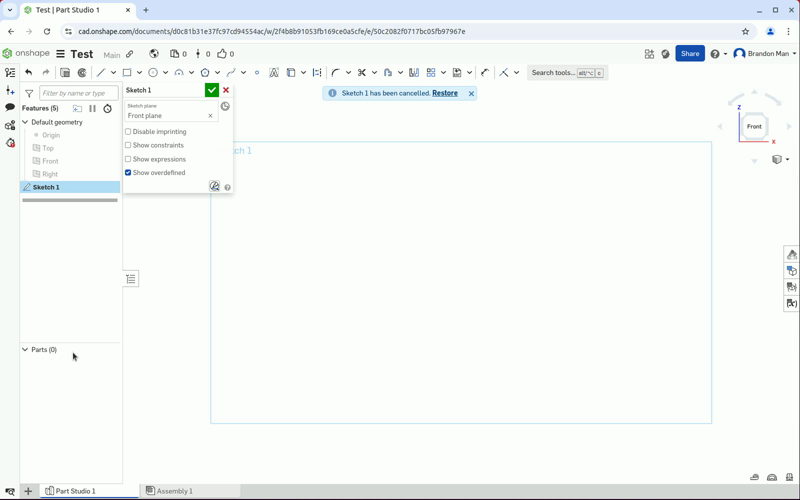
key(c)
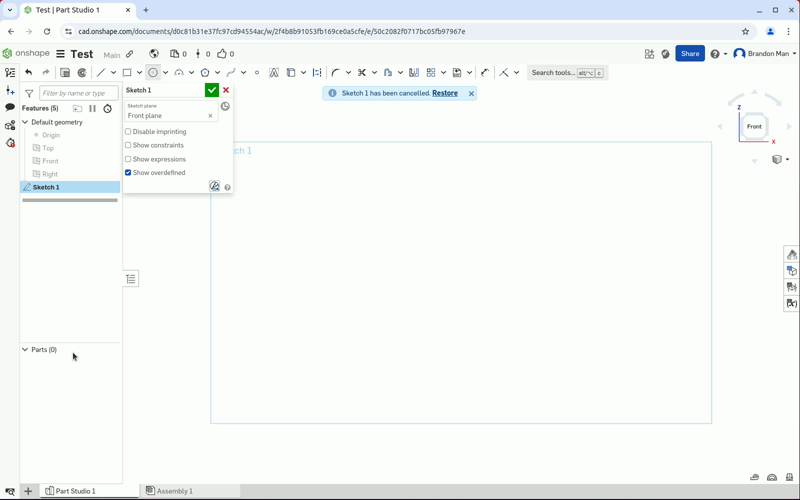
key_down(shift)
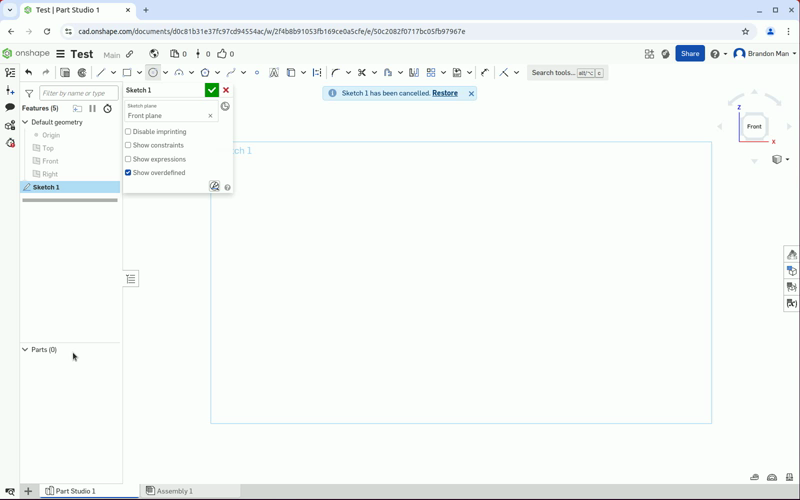
mouse_move(419, 243)
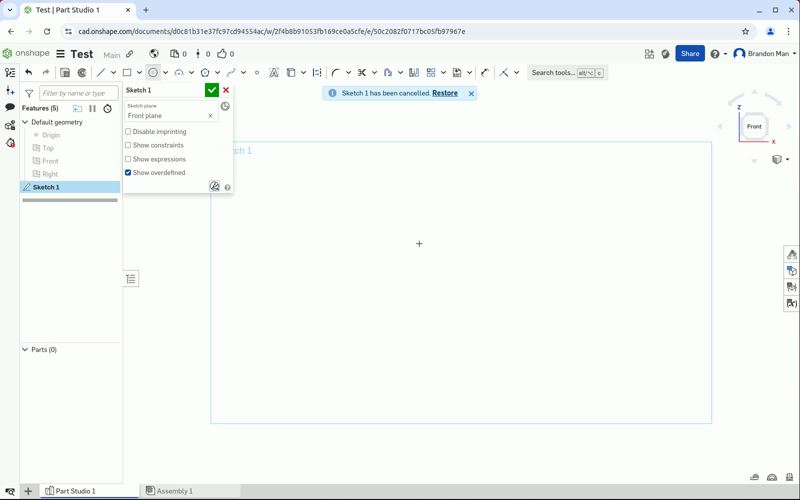
click(419, 243)
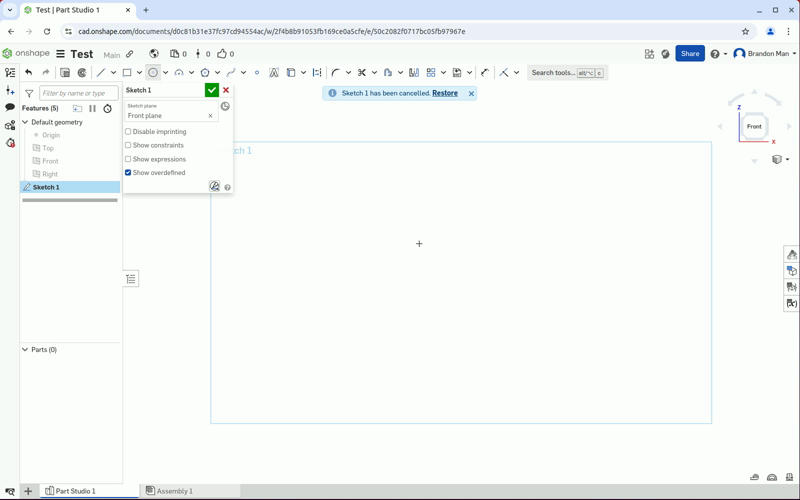
key_up(shift)
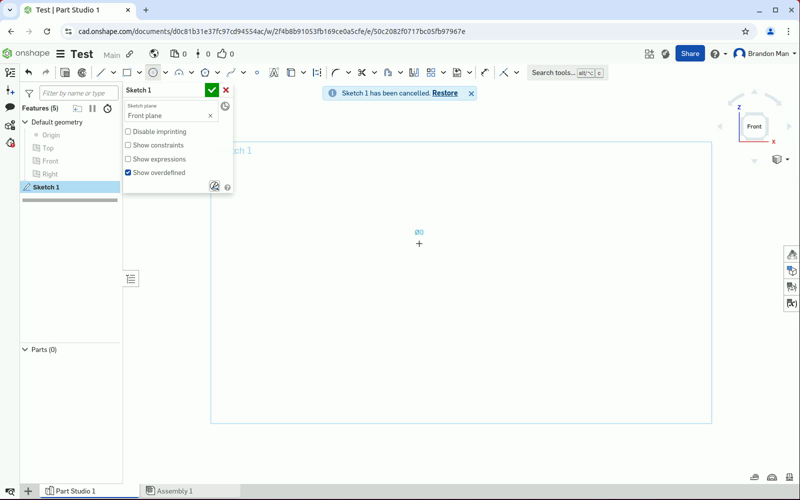
mouse_move(434, 243)
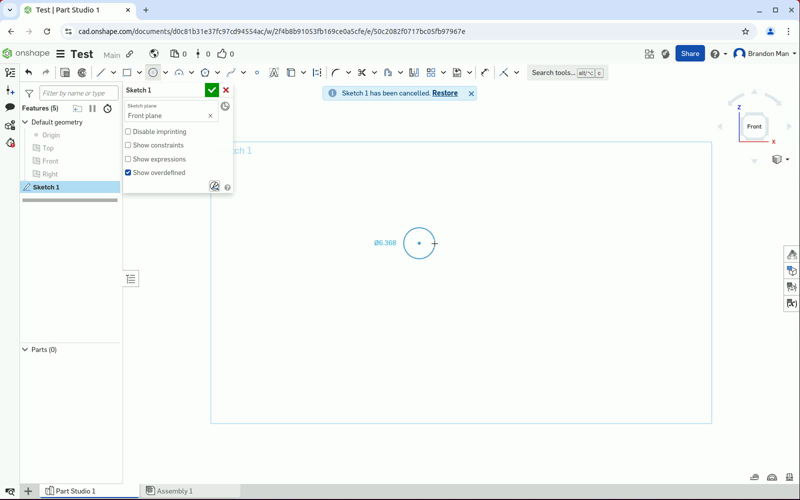
click(434, 243)
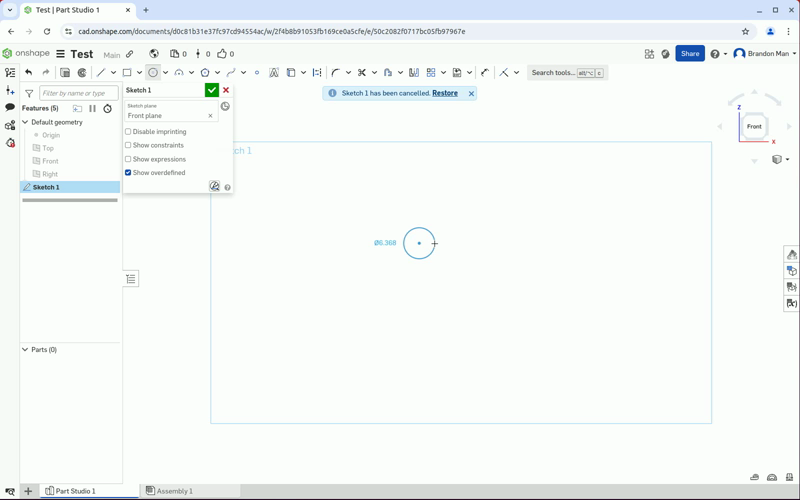
key(esc)
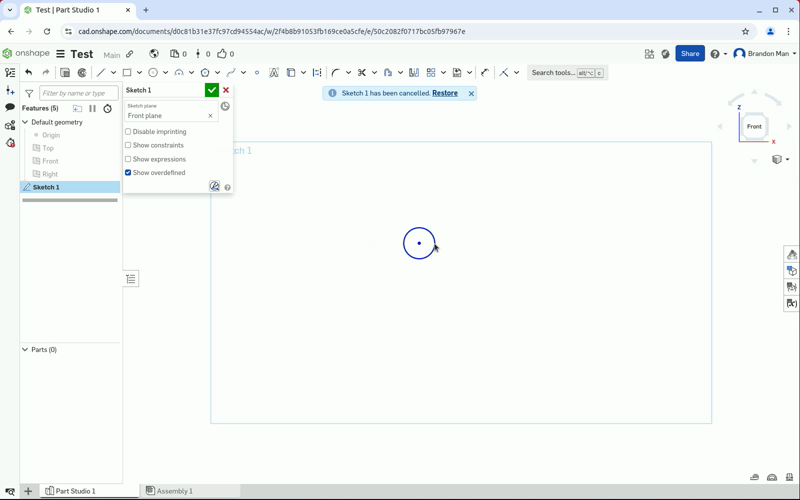
mouse_move(413, 246)
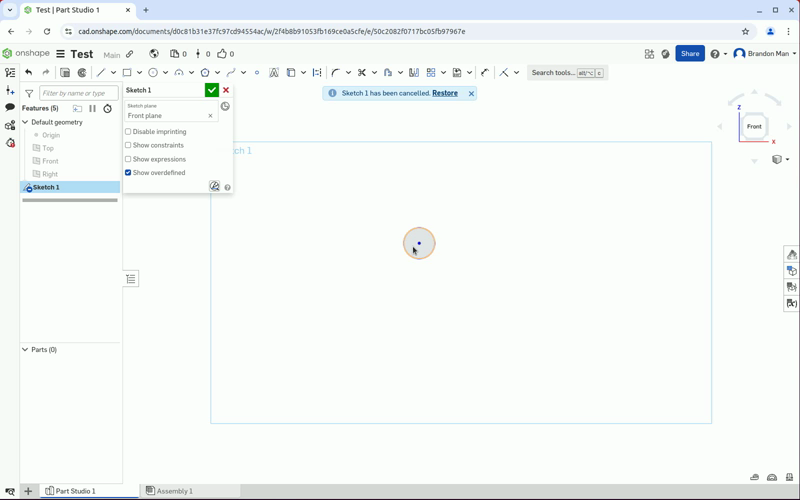
scroll(6)
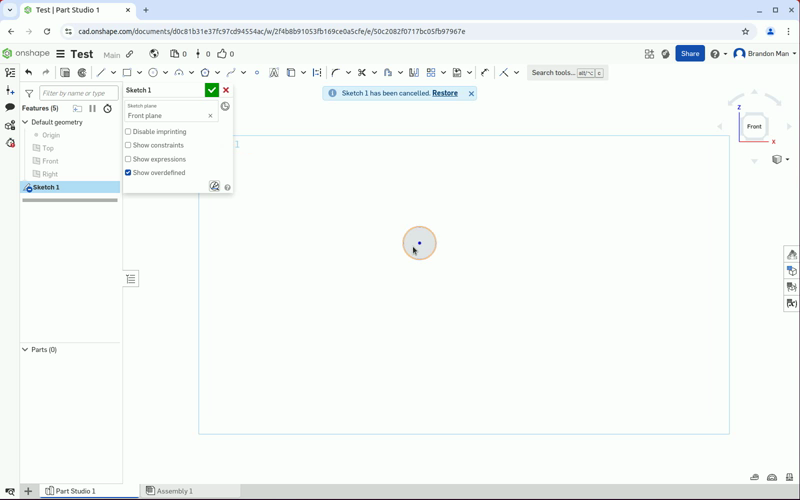
scroll(6)
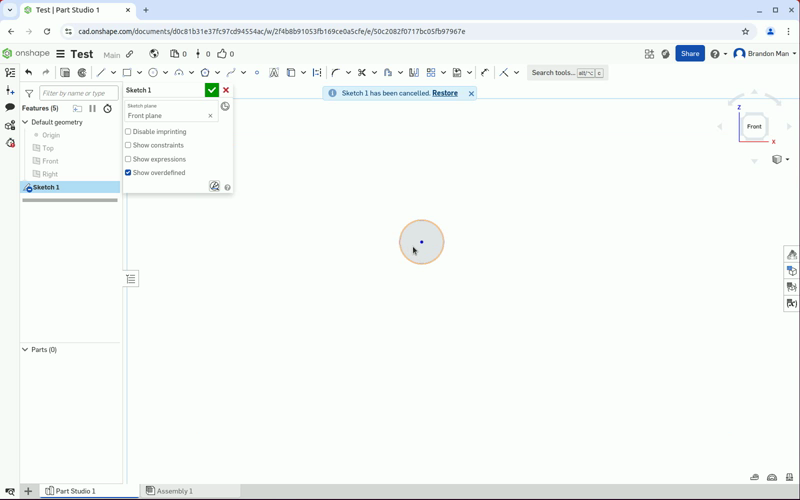
scroll(6)
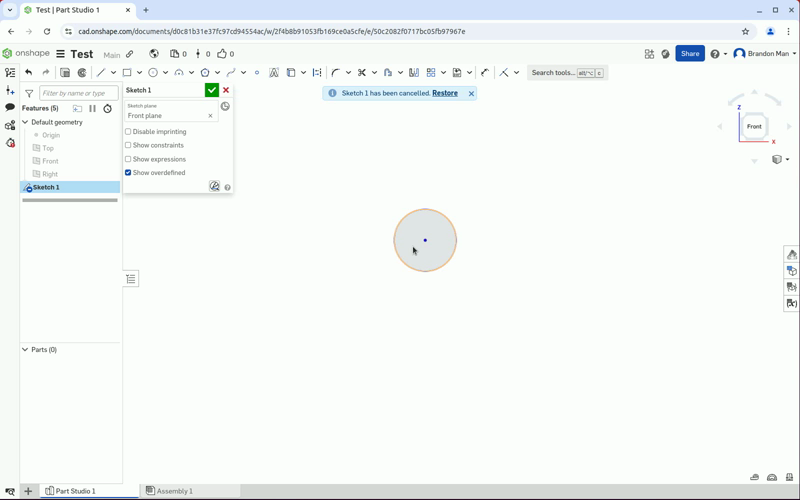
scroll(6)
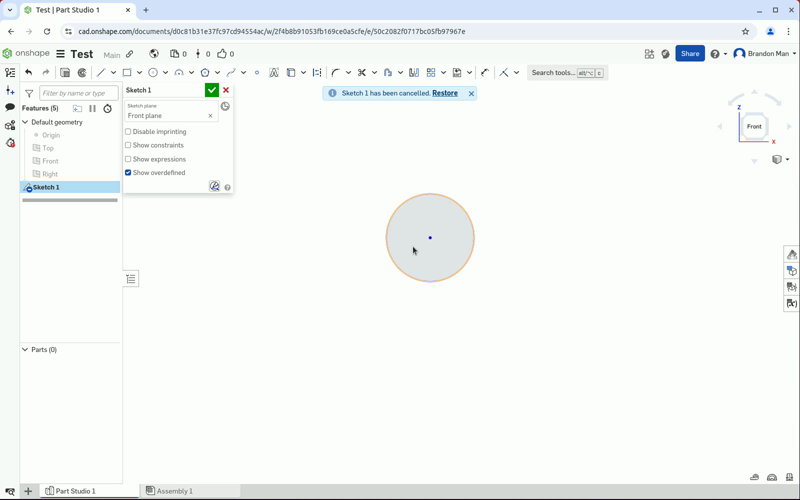
scroll(6)
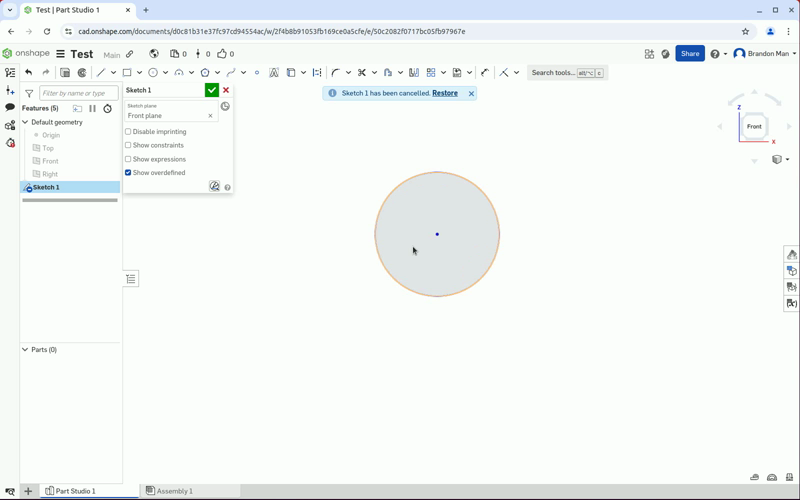
scroll(6)
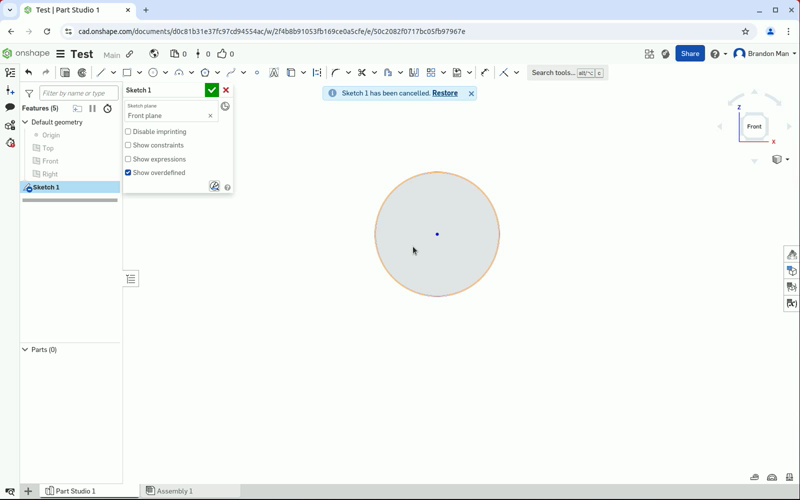
scroll(6)
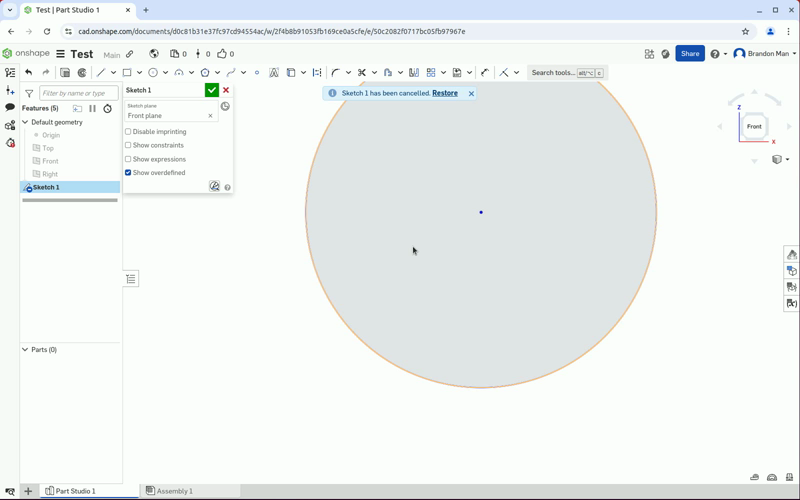
click(413, 246)
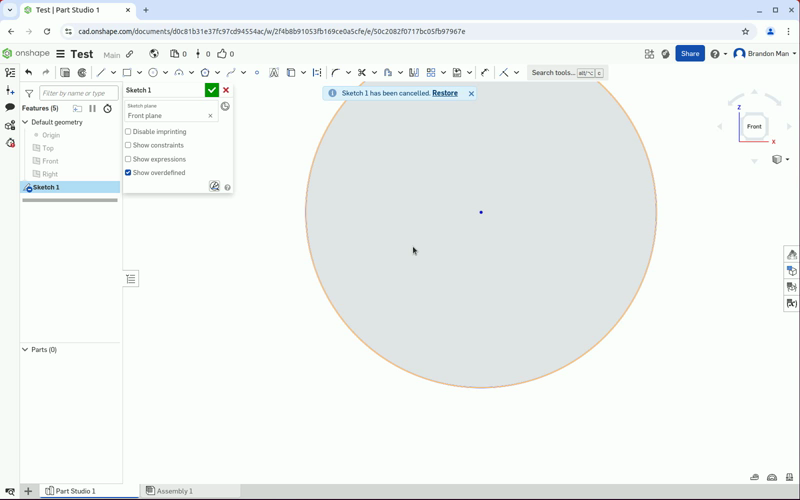
scroll(-6)
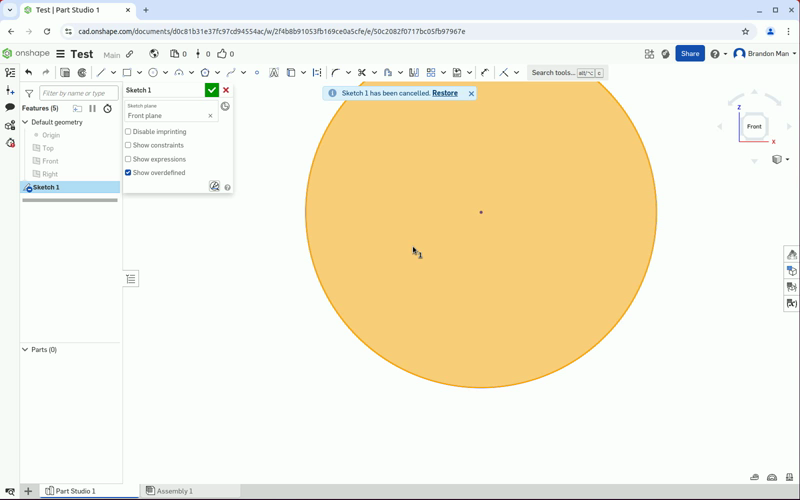
scroll(-6)
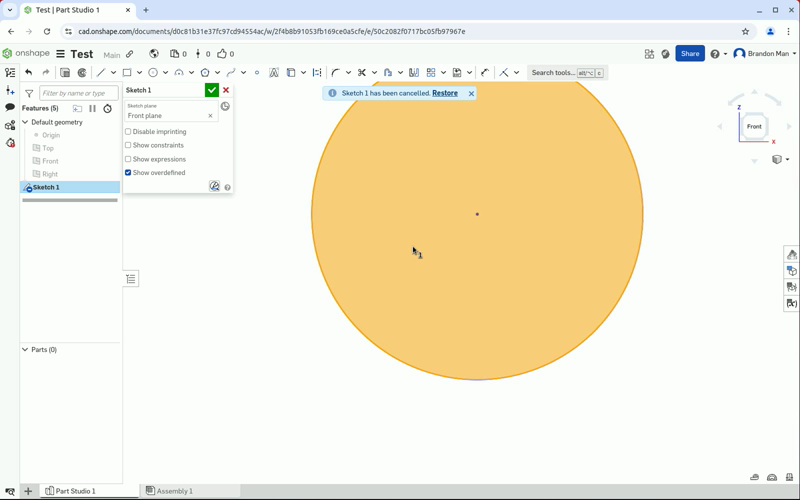
scroll(-6)
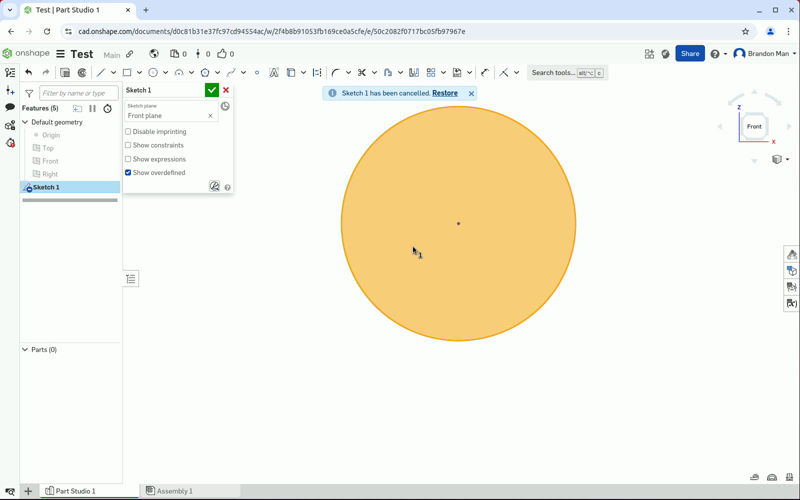
scroll(-6)
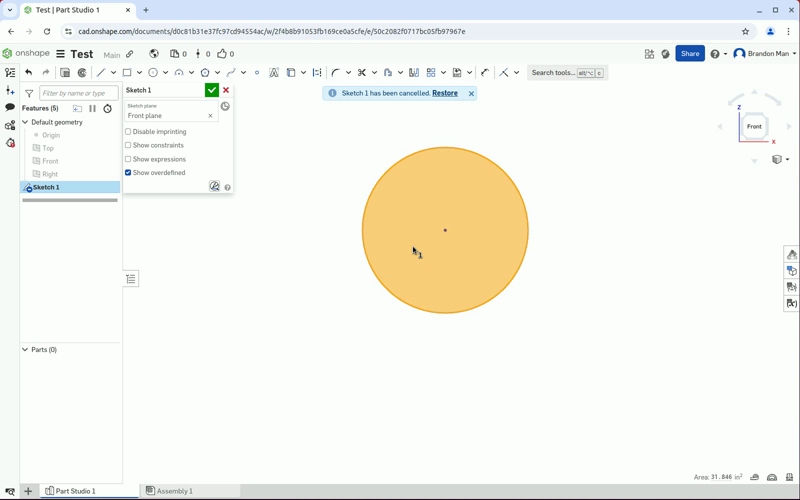
scroll(-6)
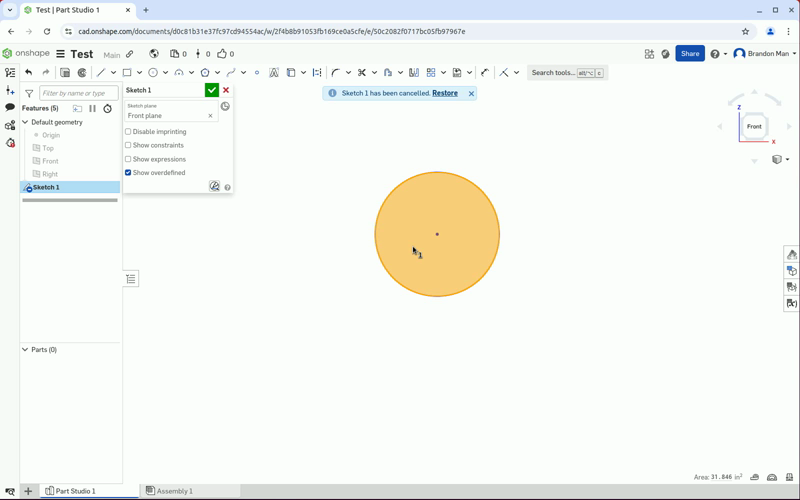
scroll(-6)
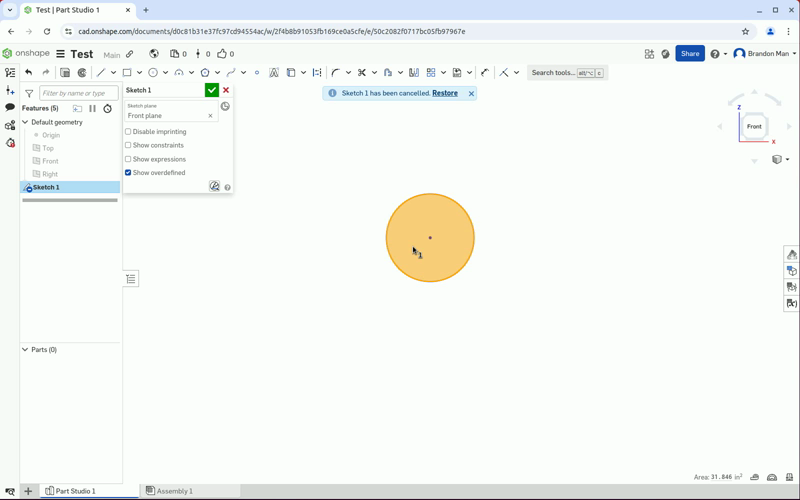
scroll(-6)
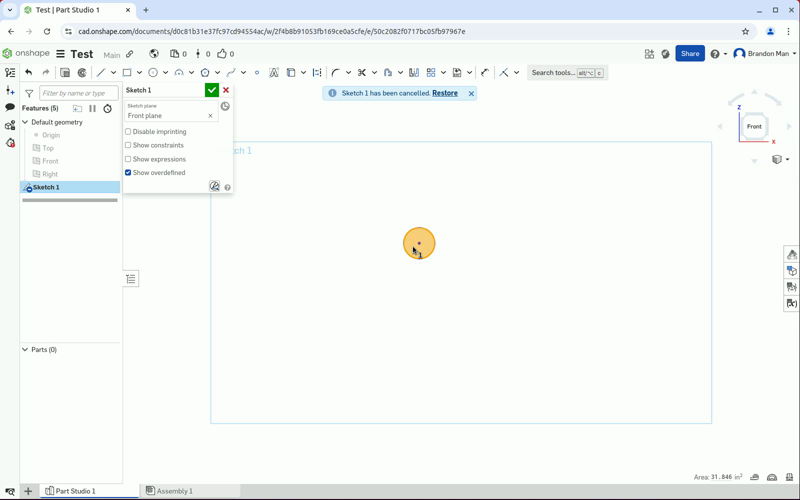
mouse_move(73, 352)
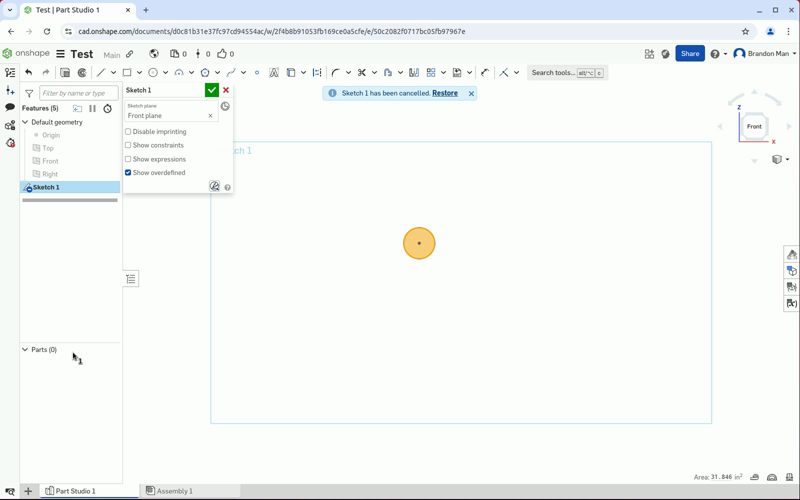
key(shift+y)
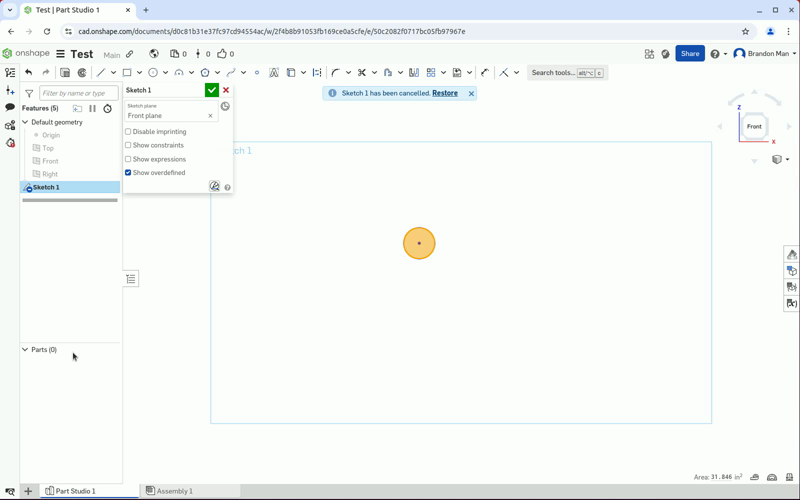
key(shift+e)
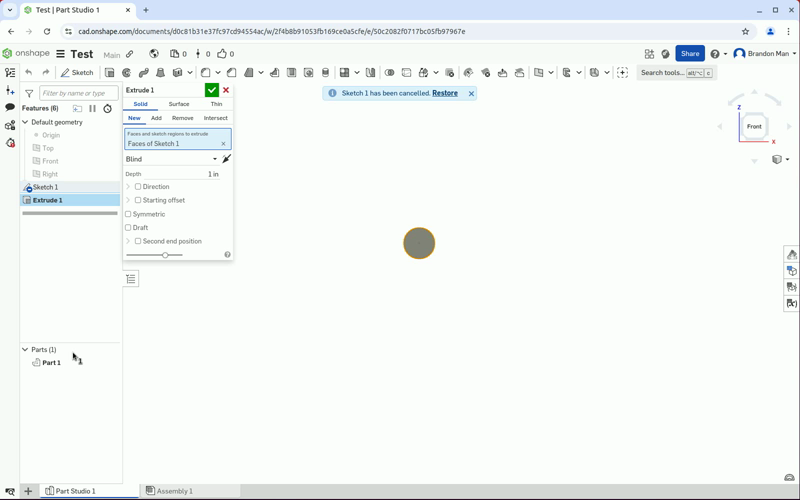
mouse_move(143, 106)
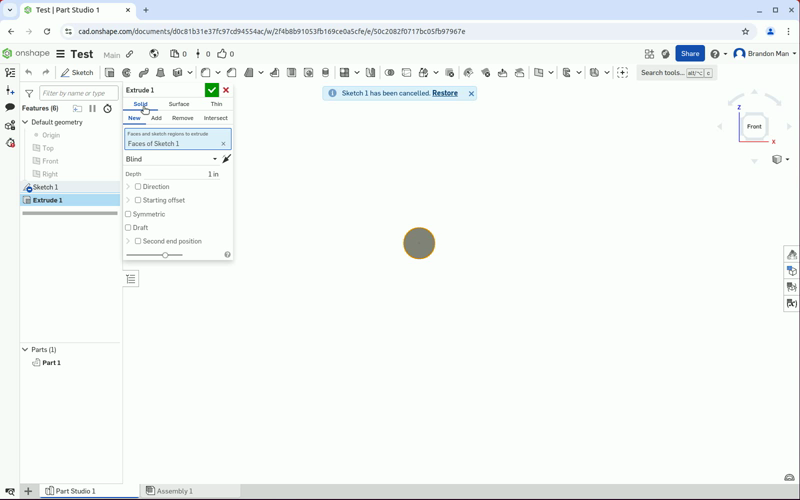
click(143, 106)
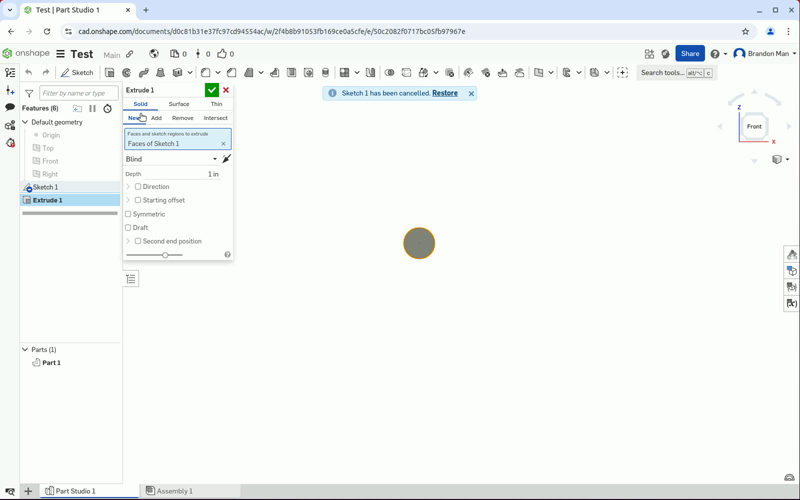
mouse_move(137, 120)
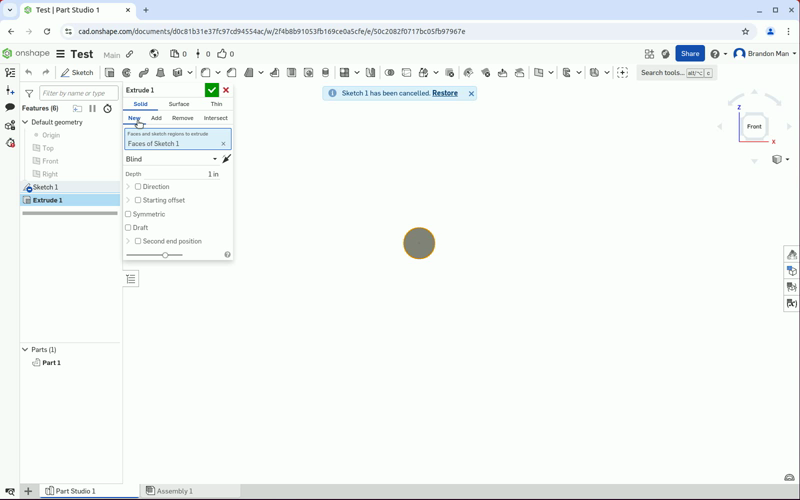
click(137, 120)
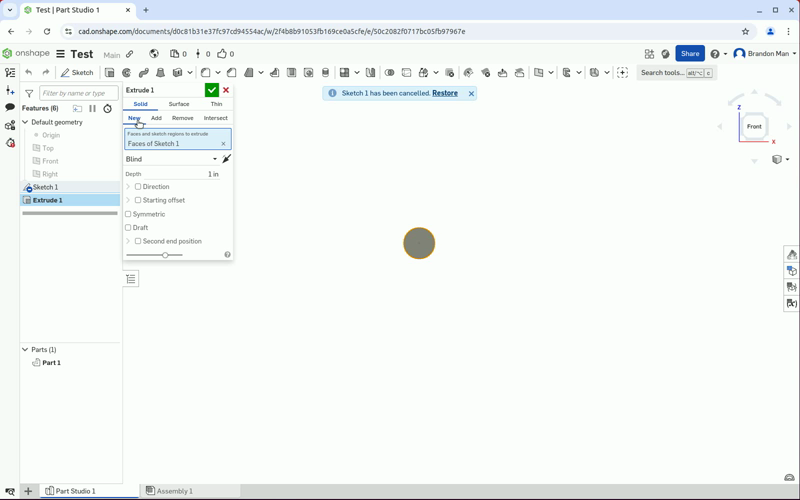
key(tab, 4)
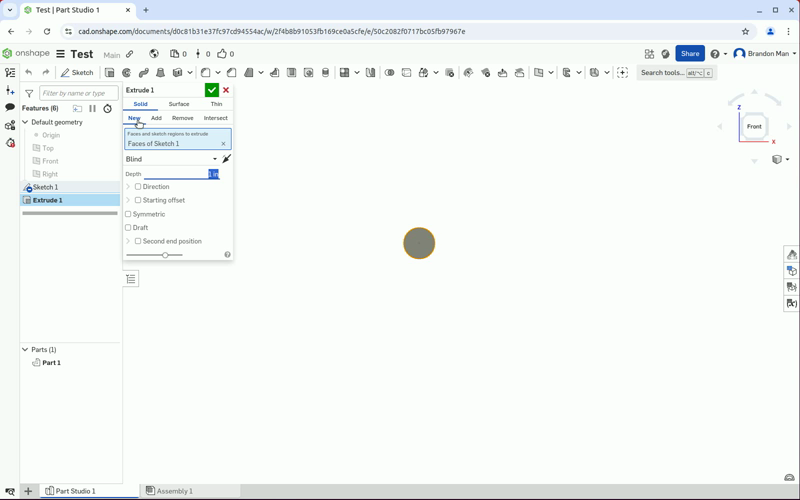
text(7.703)
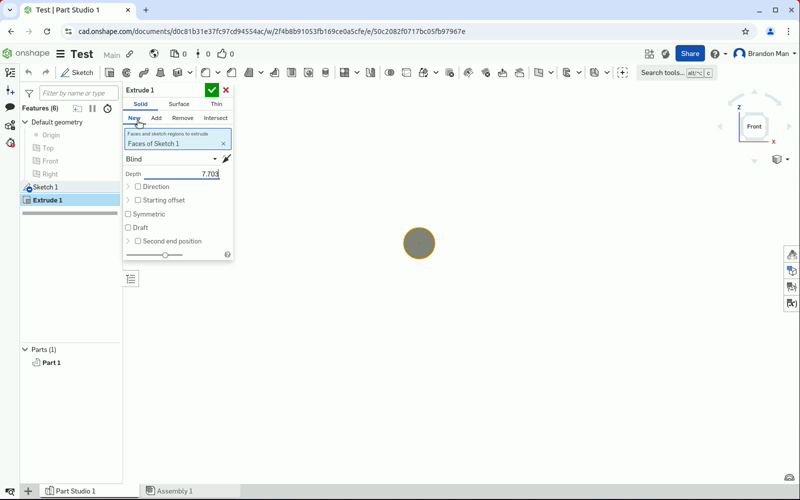
key(enter)
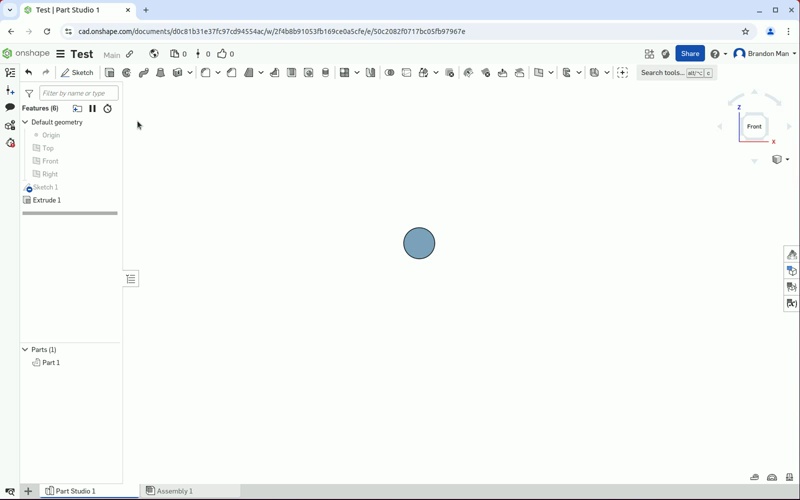
key(shift+h)
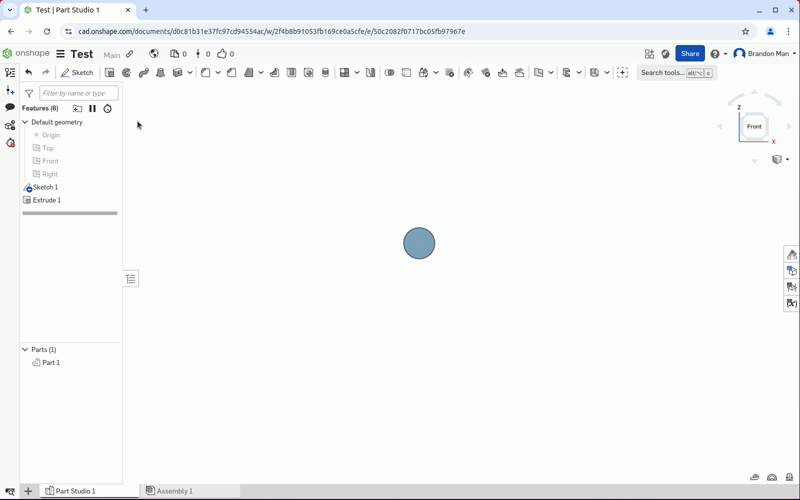
key(shift+h)
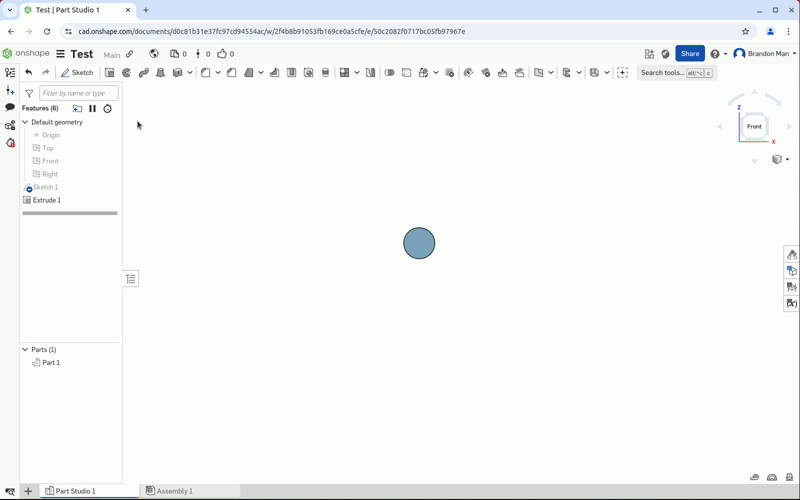
mouse_move(73, 189)
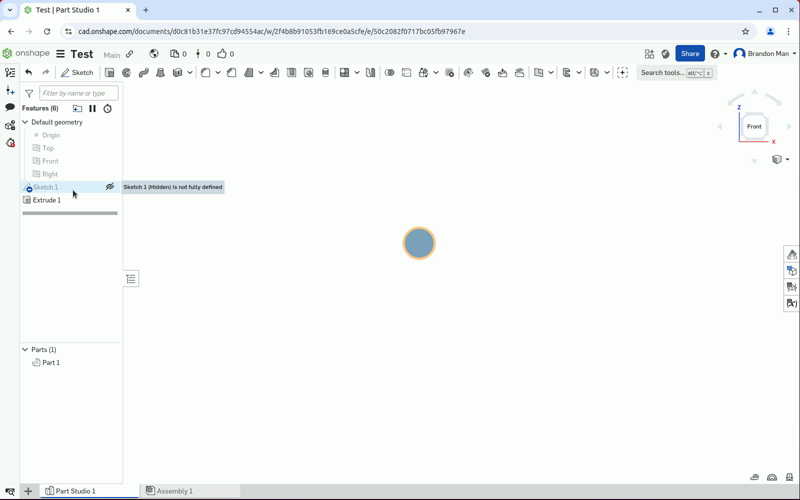
click(73, 189)
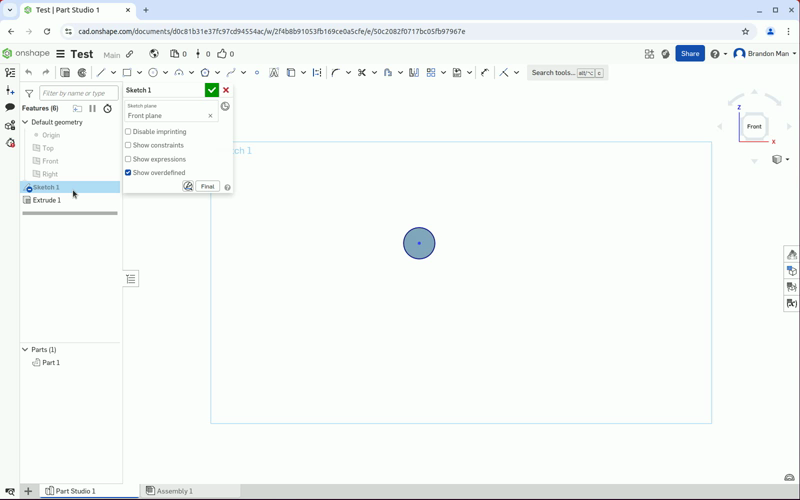
mouse_move(229, 92)
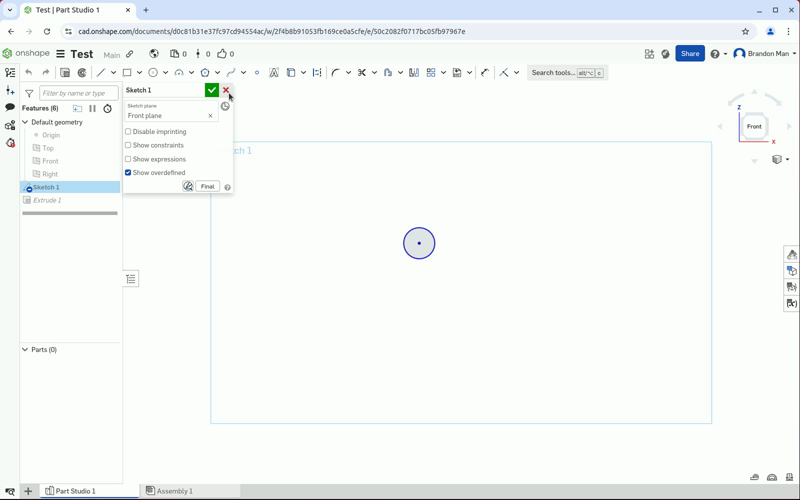
click(229, 92)
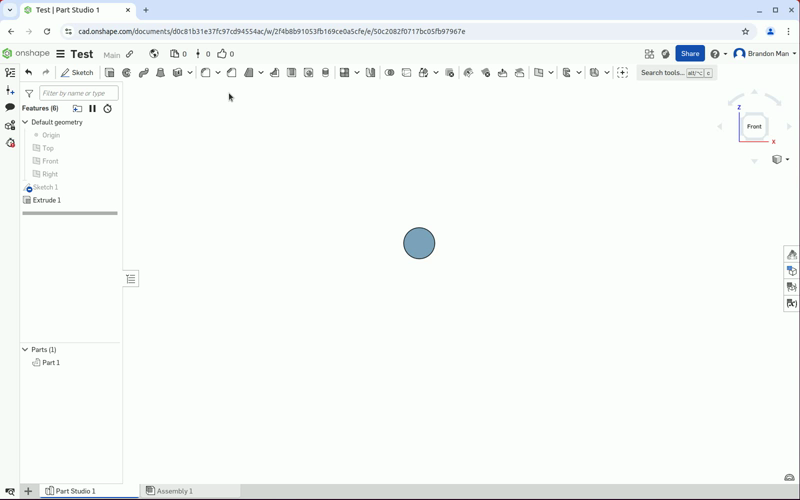
mouse_move(541, 75)
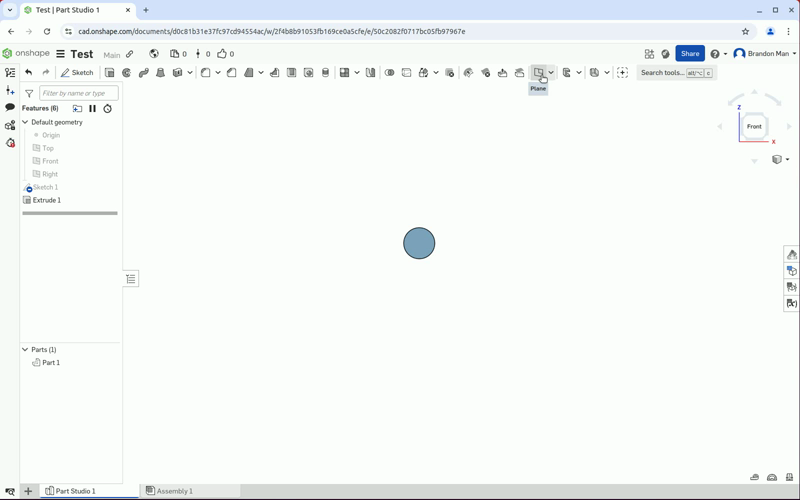
click(541, 75)
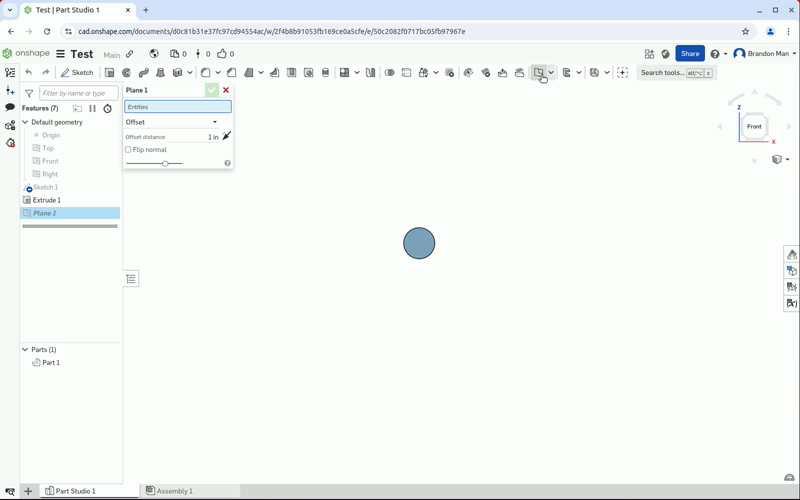
mouse_move(73, 163)
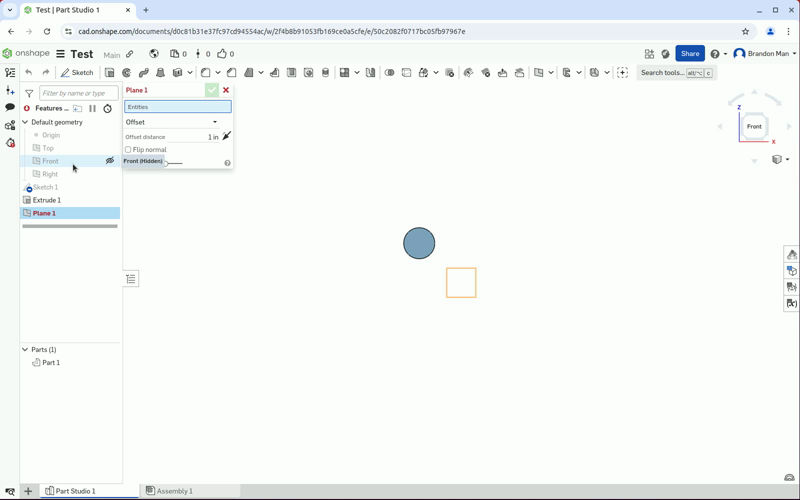
click(73, 163)
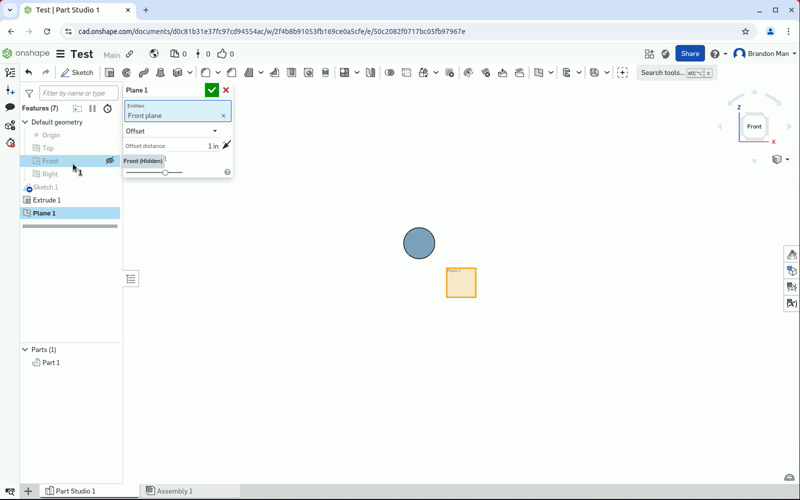
key(tab, 2)
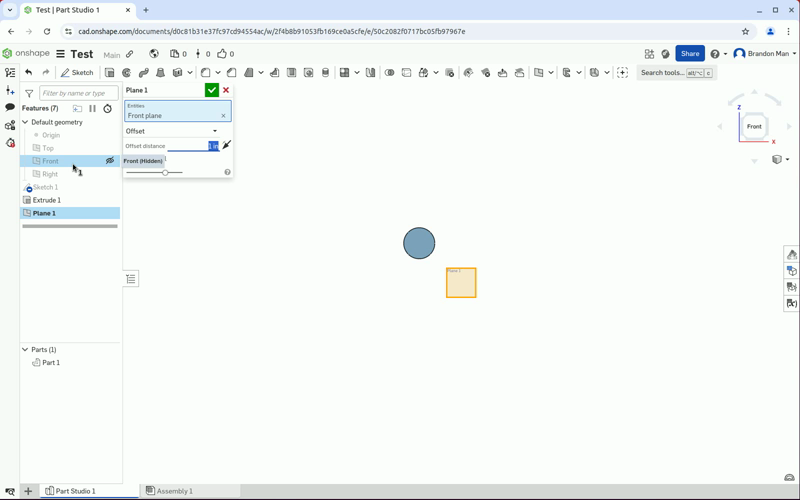
text(7.703)
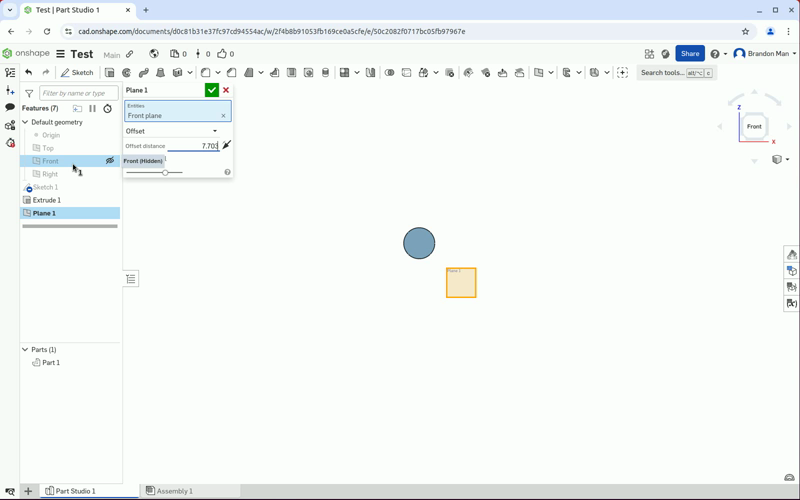
key(enter, 2)
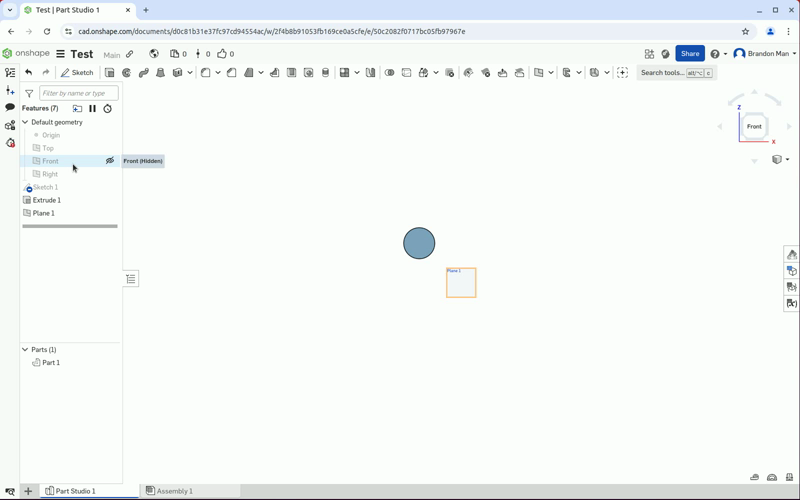
key(shift+s)
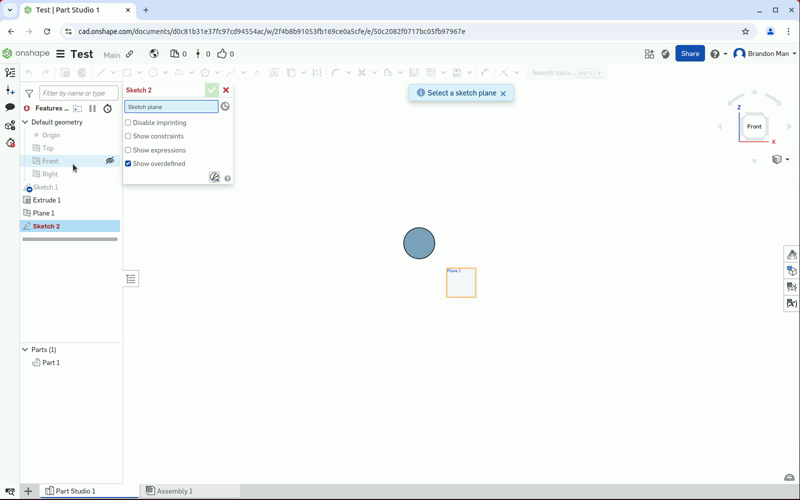
mouse_move(73, 215)
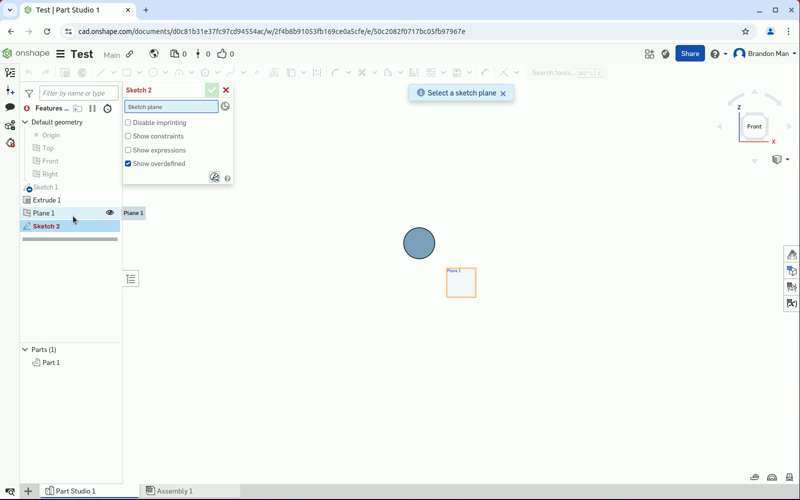
click(73, 215)
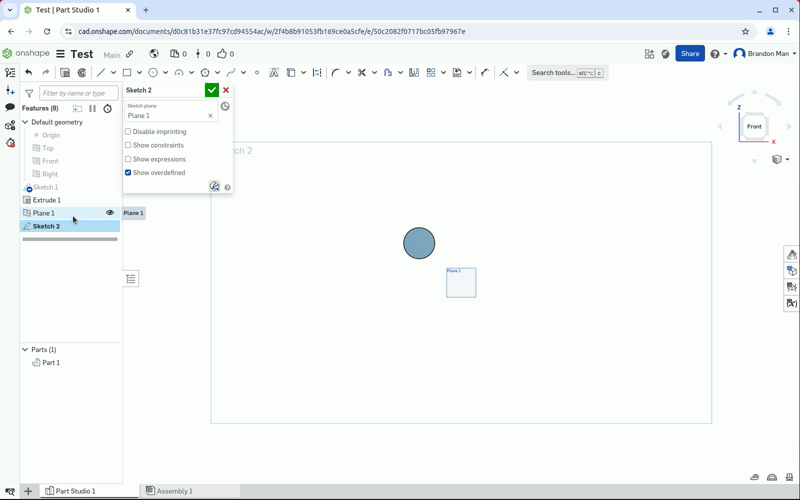
mouse_move(73, 352)
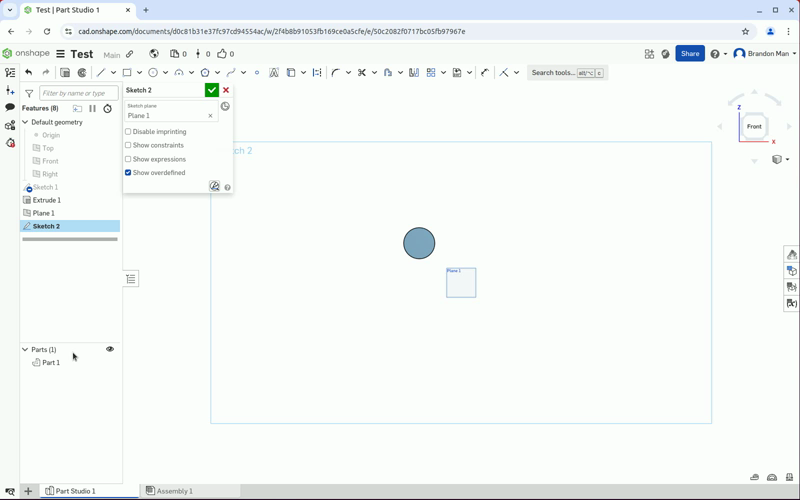
key(y)
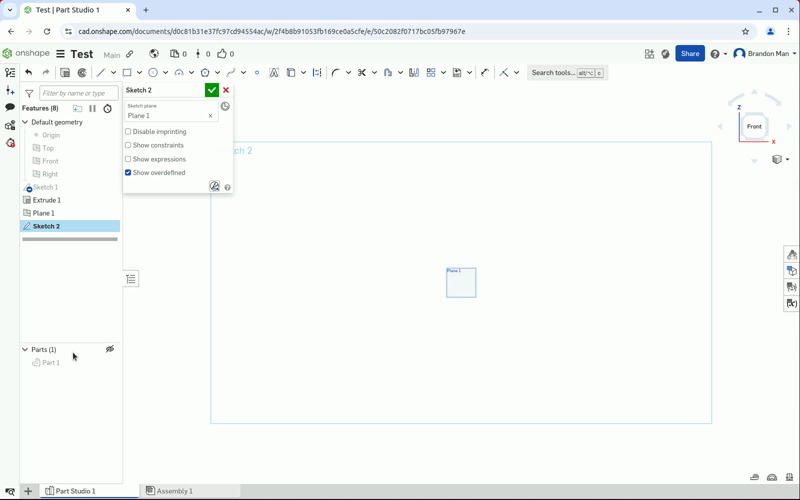
key(c)
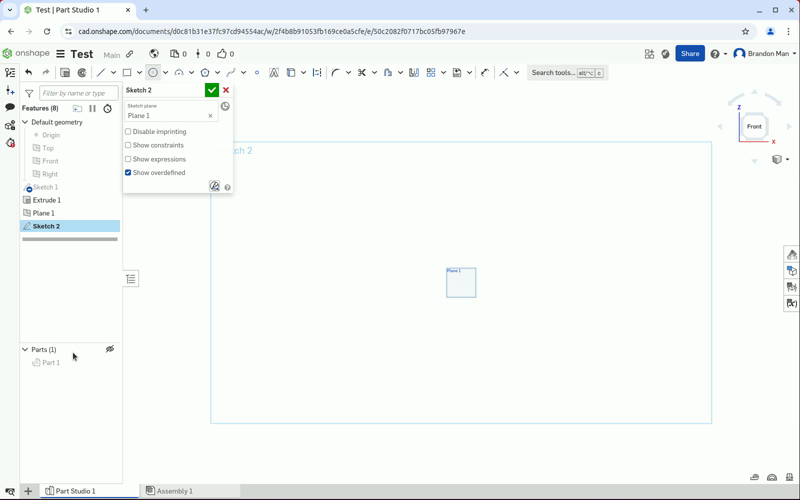
key_down(shift)
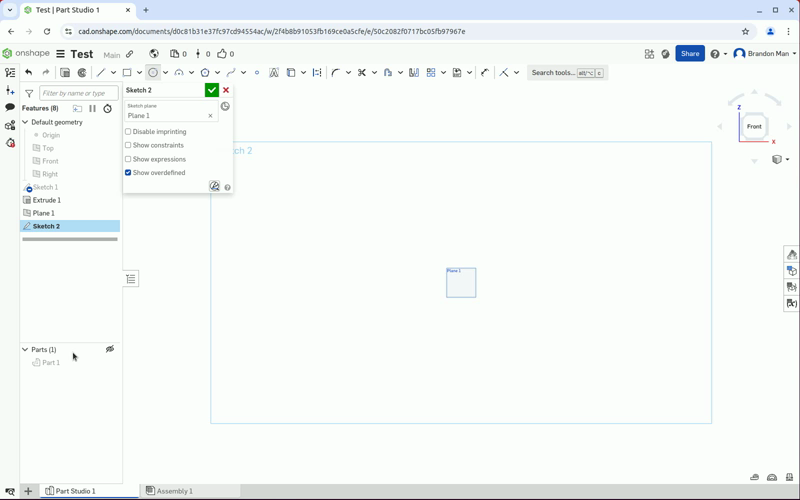
mouse_move(418, 243)
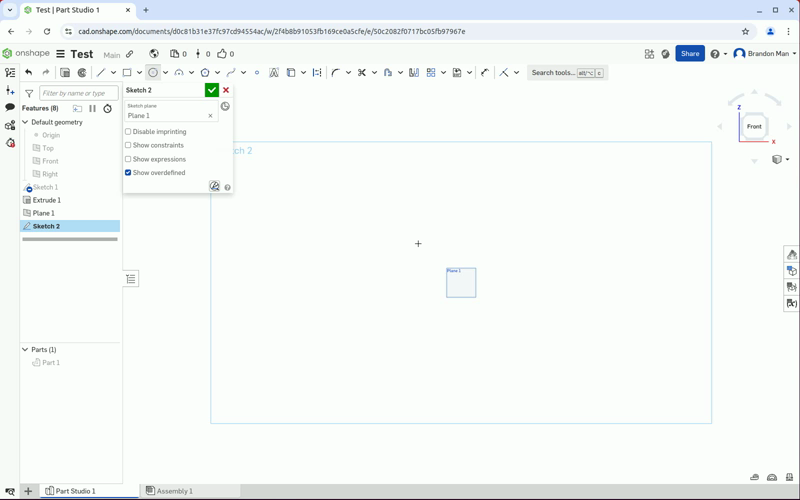
click(418, 243)
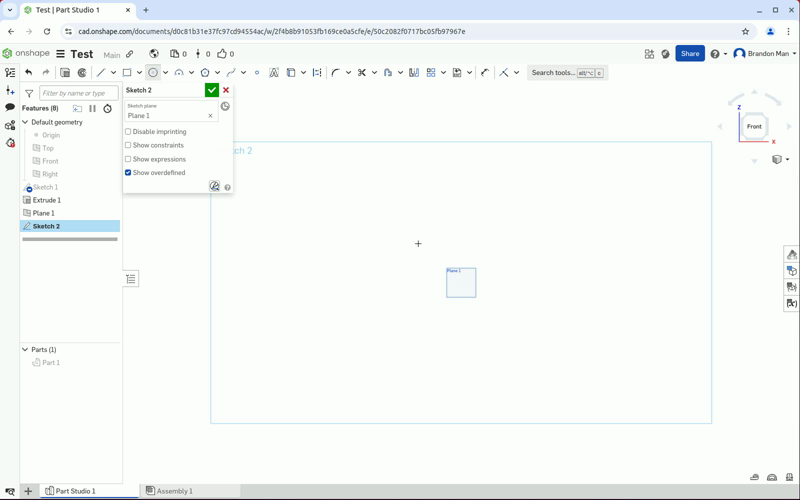
key_up(shift)
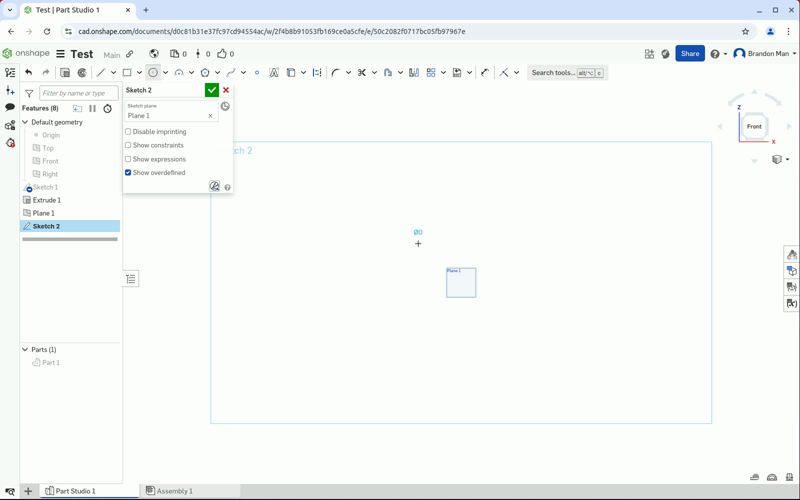
mouse_move(426, 243)
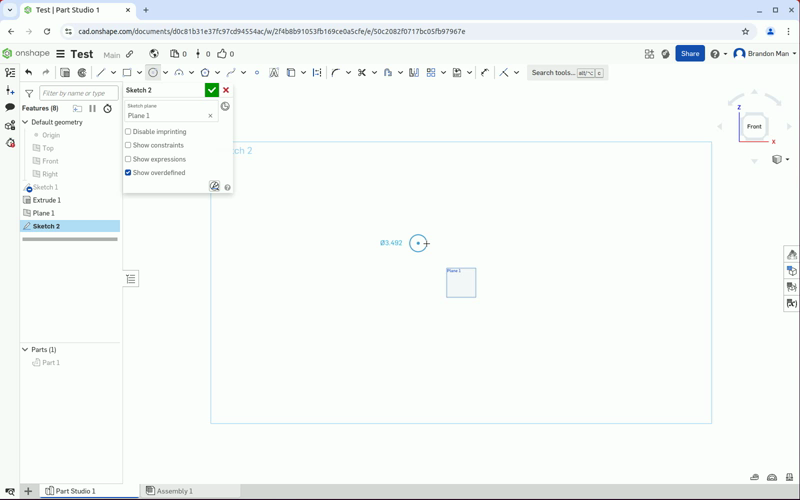
click(426, 243)
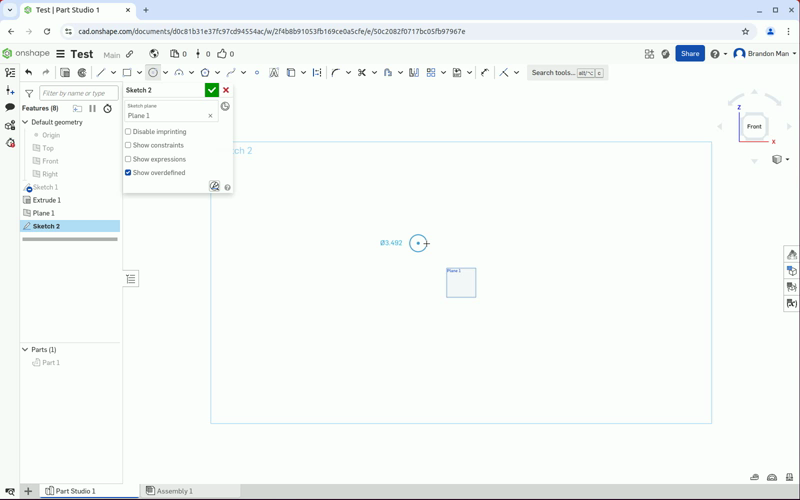
key(esc)
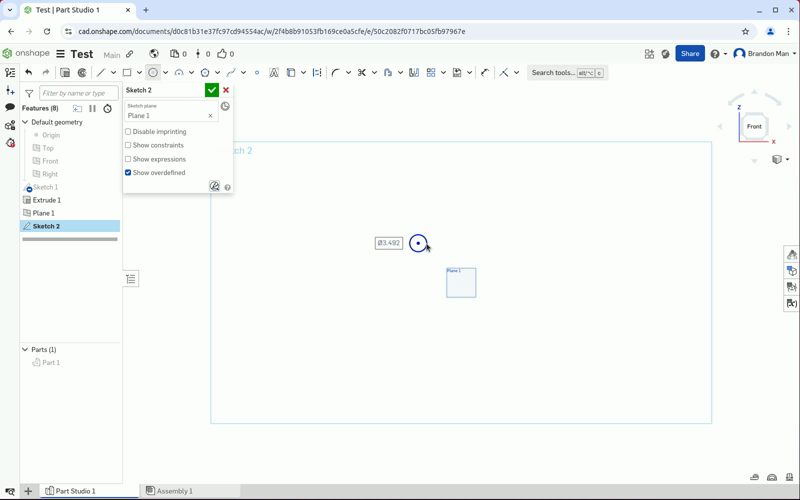
mouse_move(423, 242)
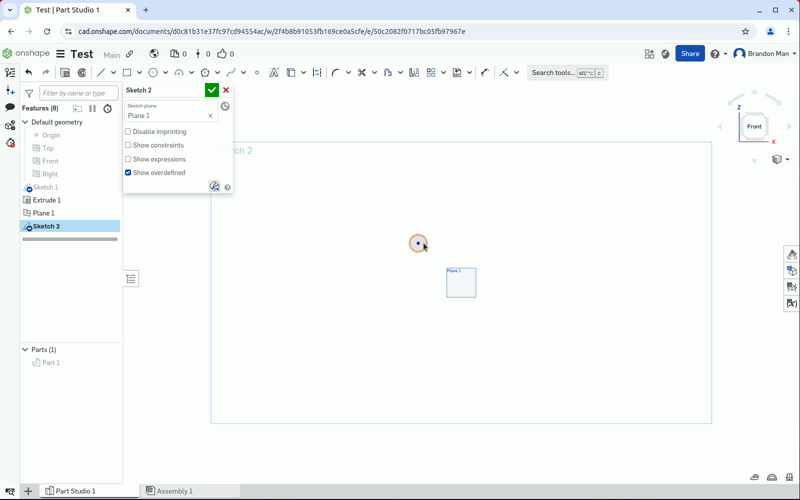
scroll(6)
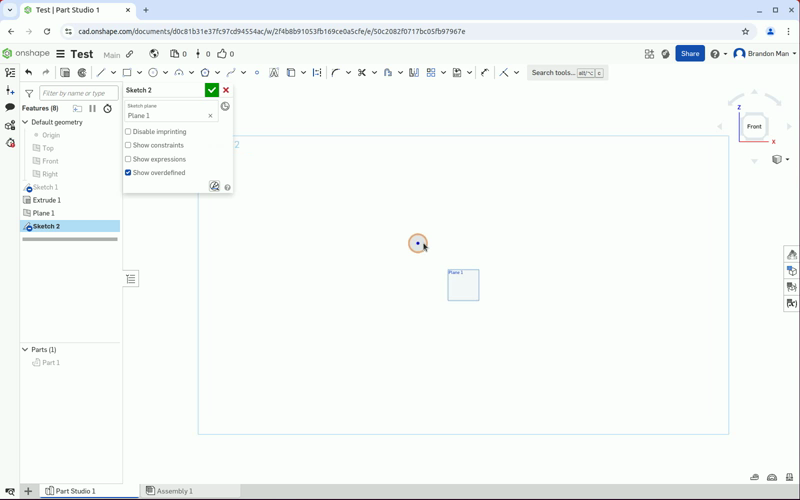
scroll(6)
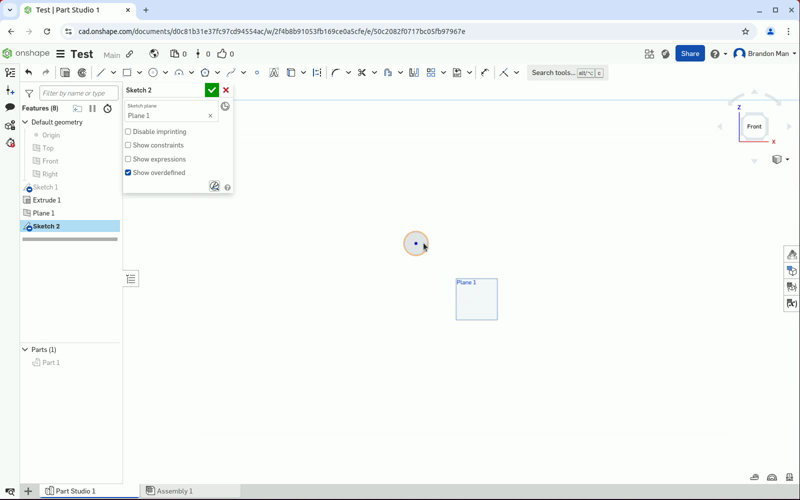
scroll(6)
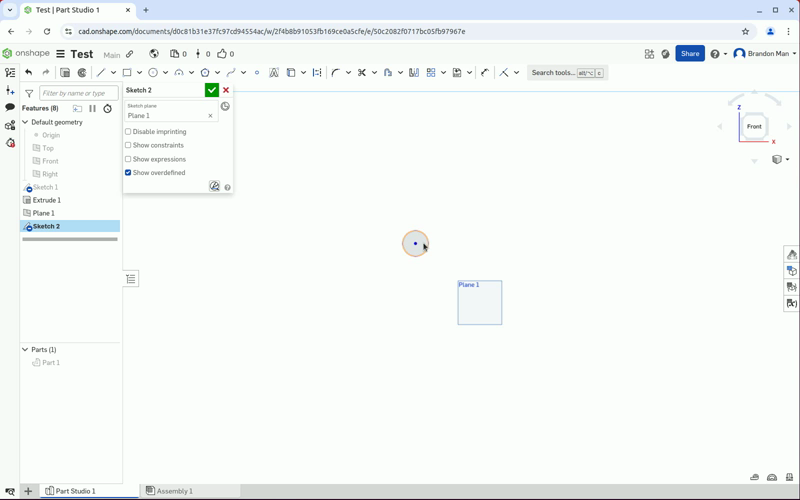
scroll(6)
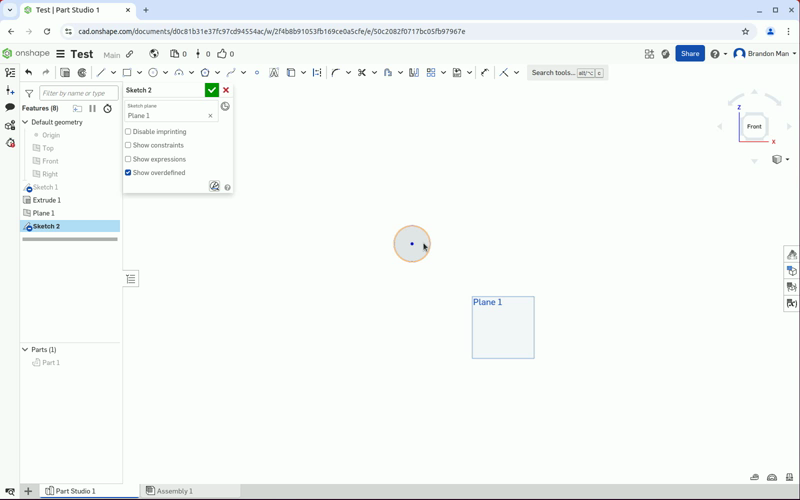
scroll(6)
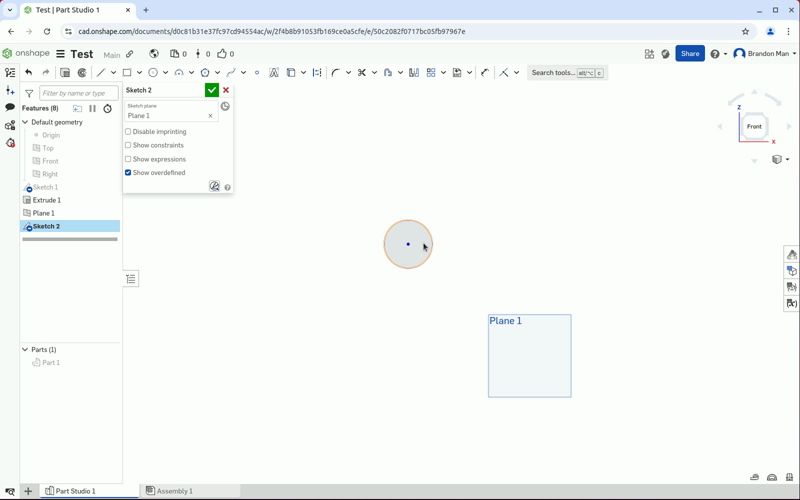
scroll(6)
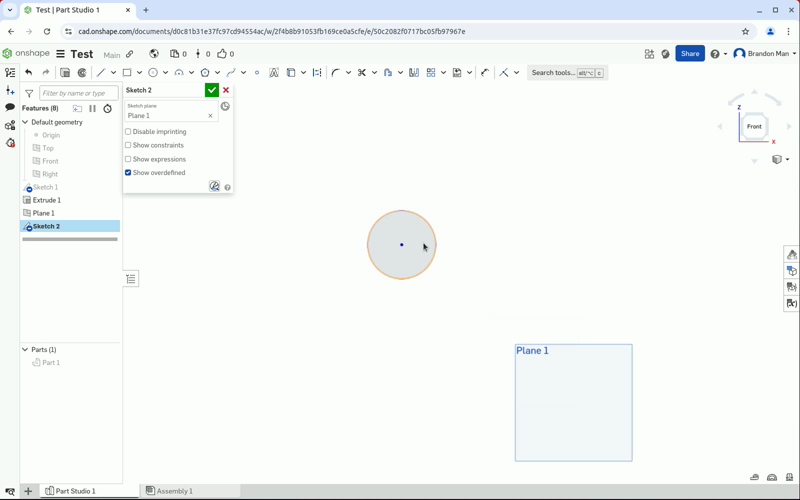
scroll(6)
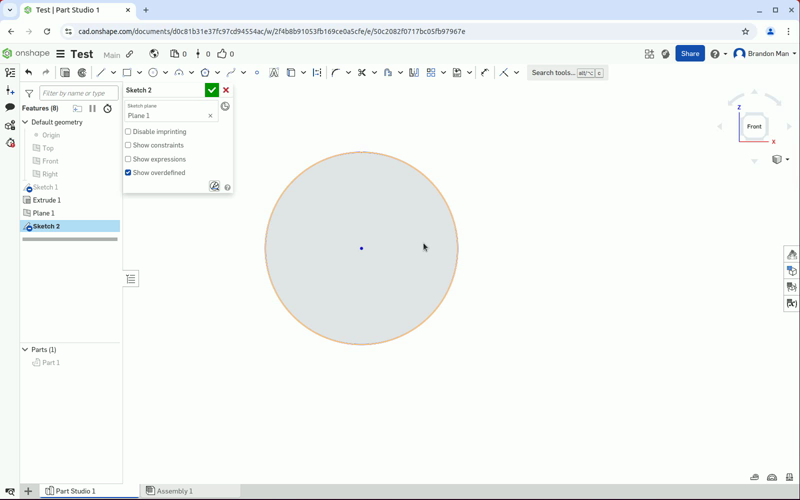
click(423, 242)
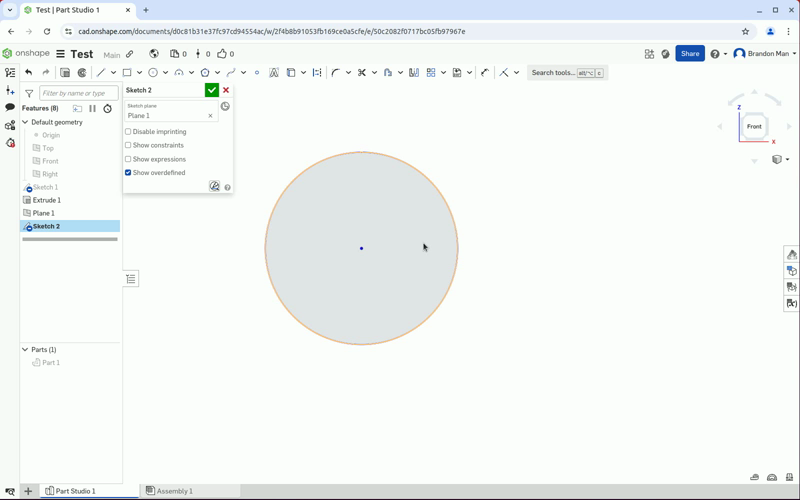
scroll(-6)
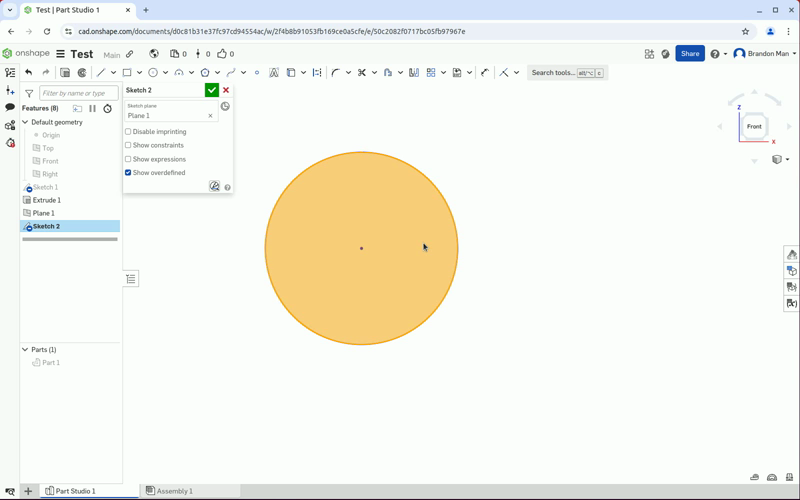
scroll(-6)
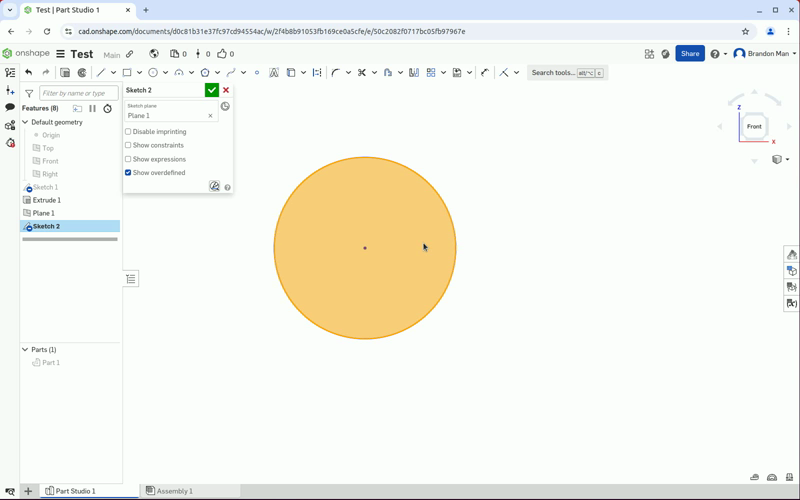
scroll(-6)
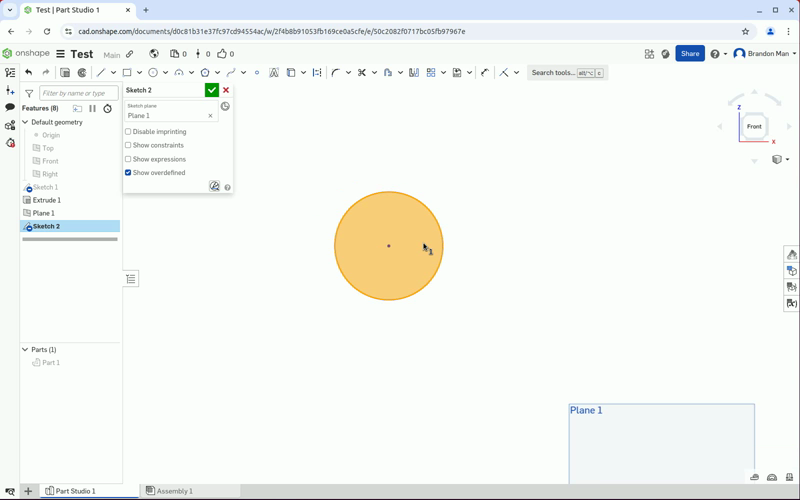
scroll(-6)
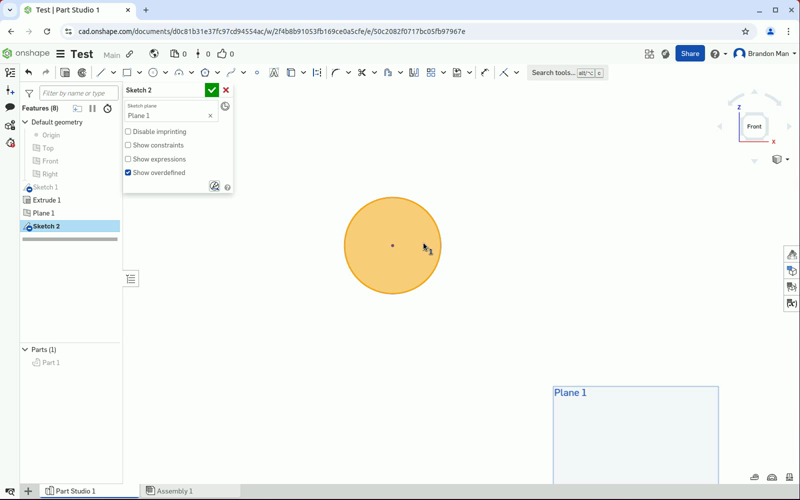
scroll(-6)
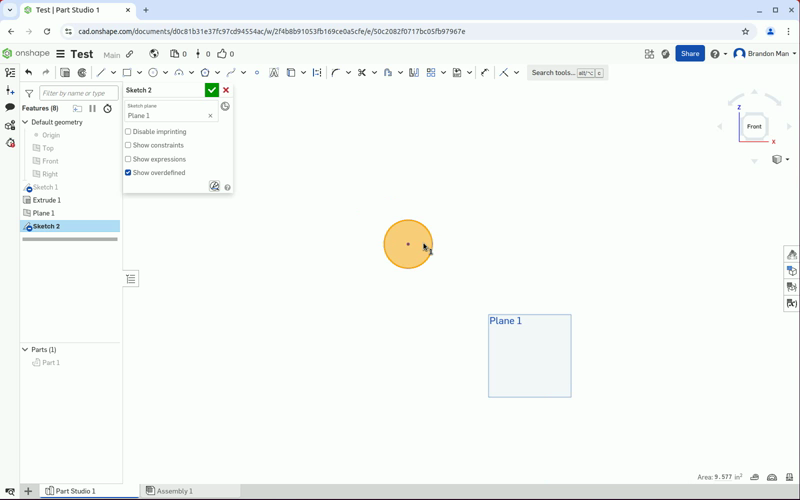
scroll(-6)
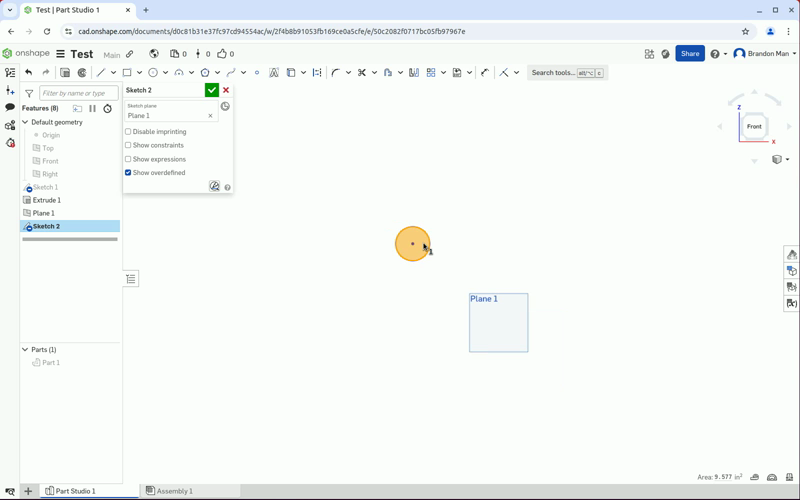
scroll(-6)
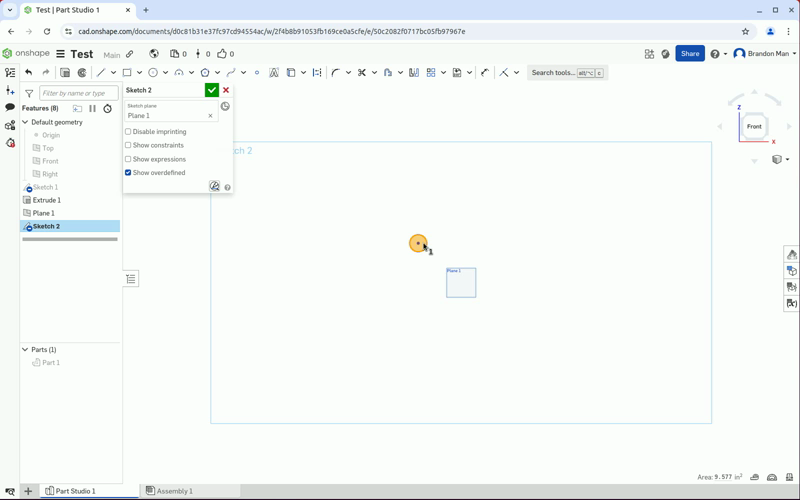
mouse_move(73, 352)
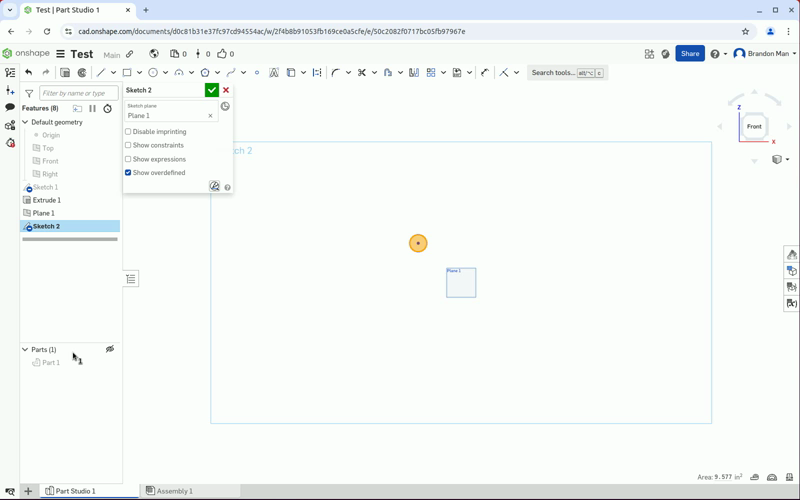
key(shift+y)
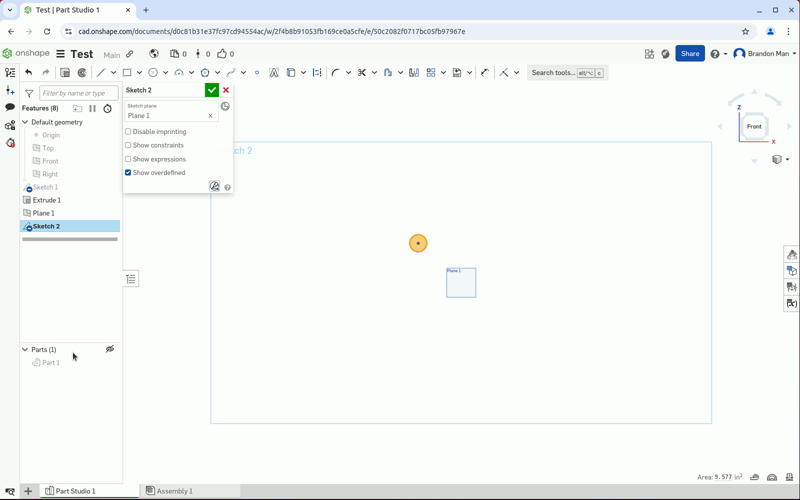
key(shift+e)
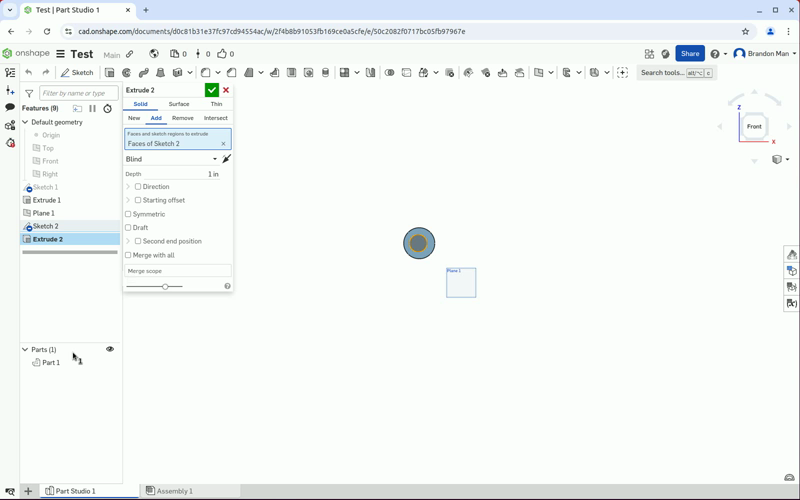
mouse_move(143, 106)
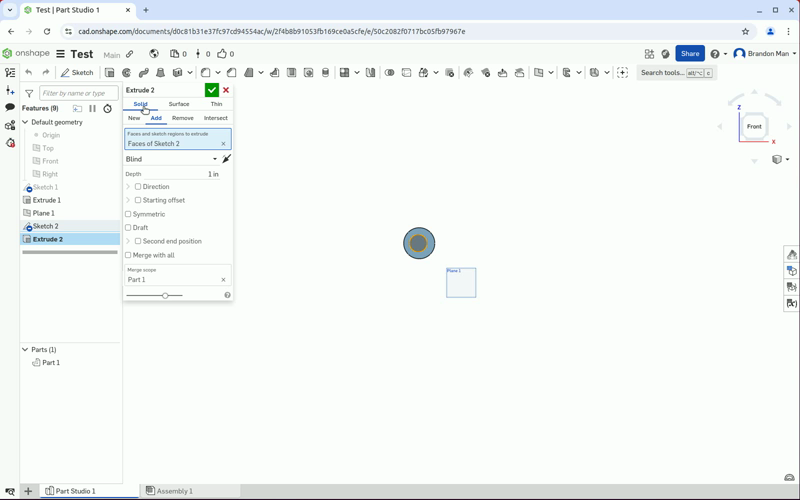
click(143, 106)
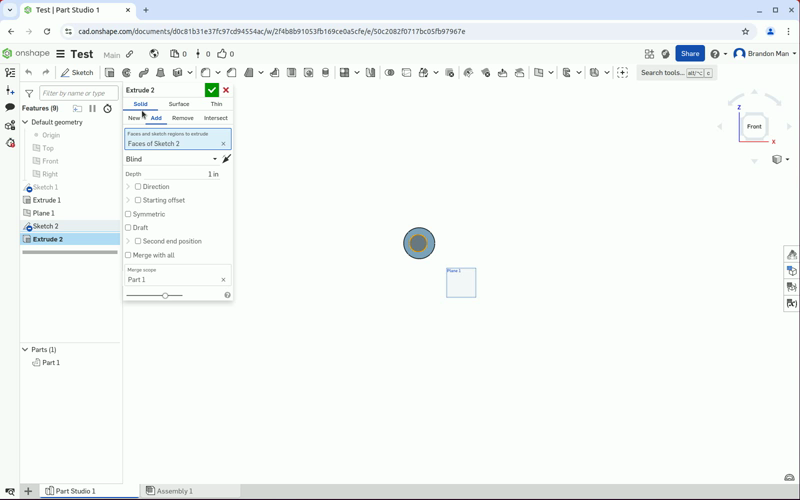
mouse_move(137, 120)
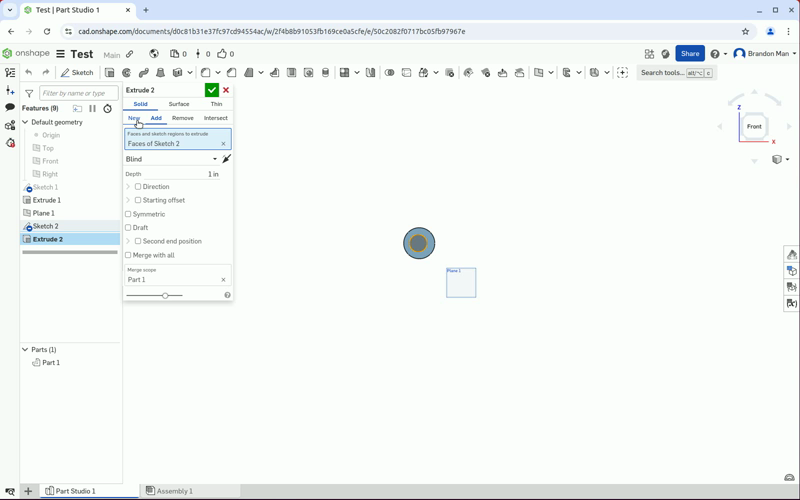
click(137, 120)
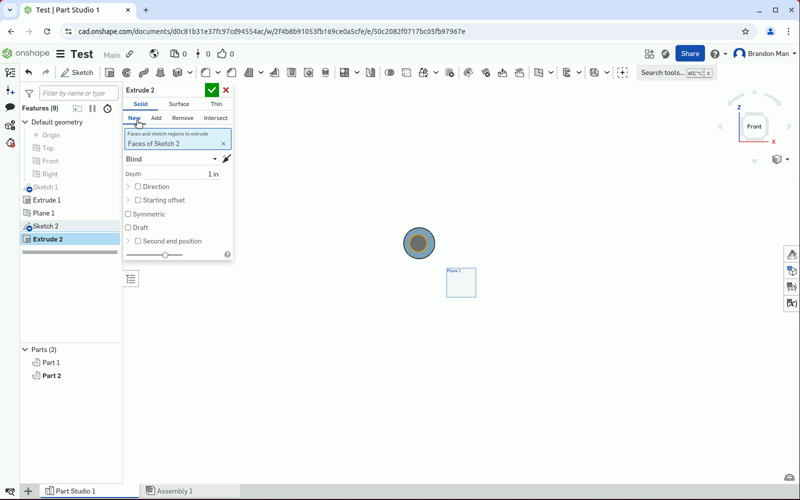
key(tab, 4)
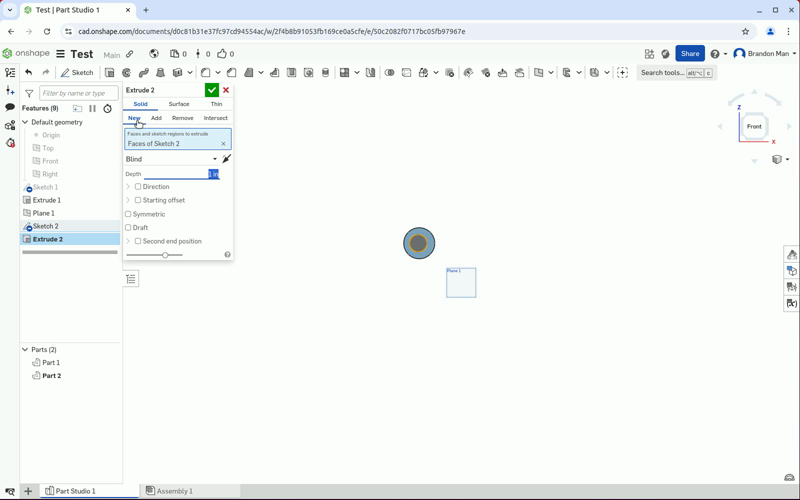
text(12.276)
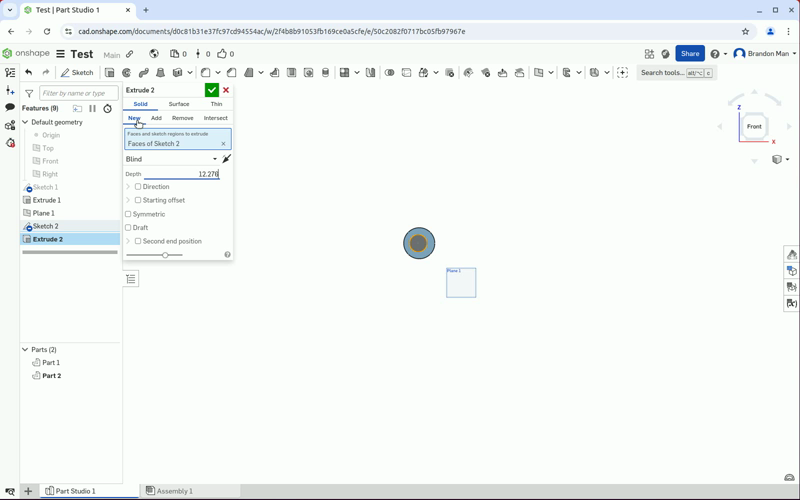
key(enter)
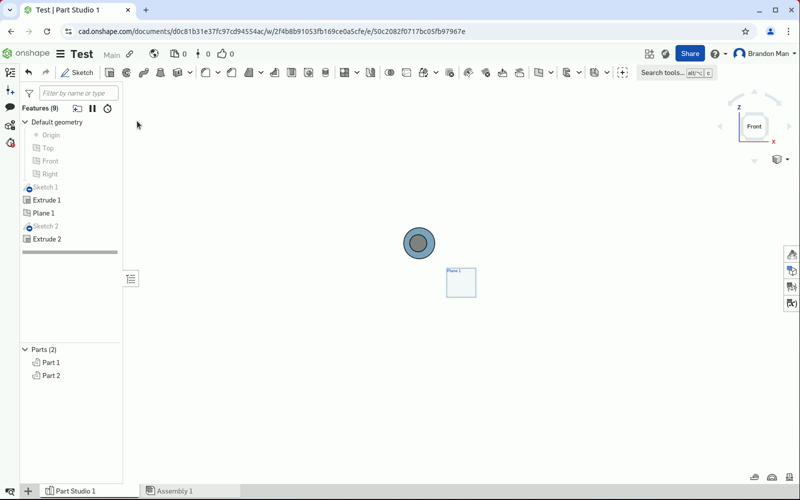
key(shift+h)
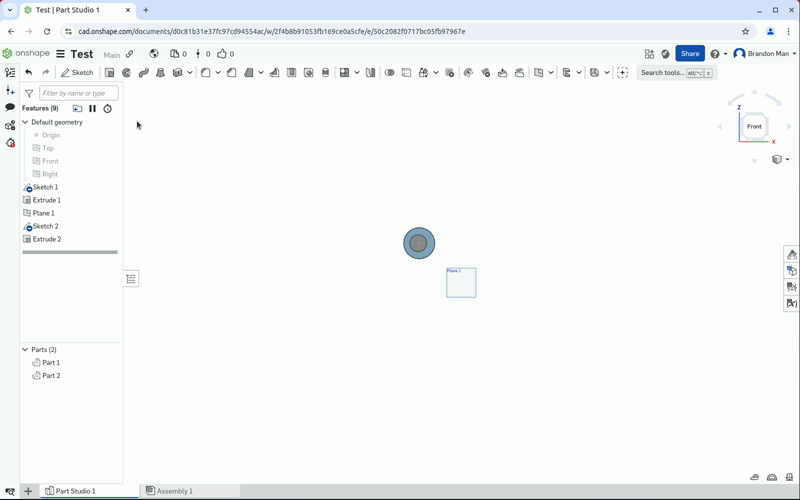
key(shift+h)
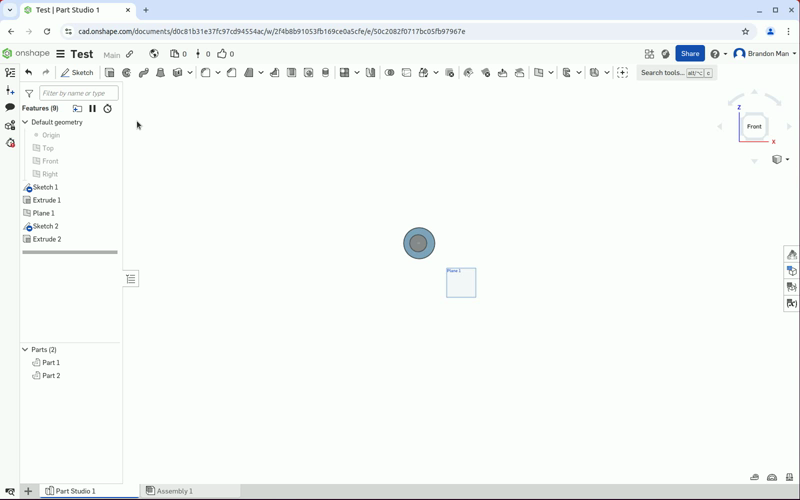
key(shift+7)
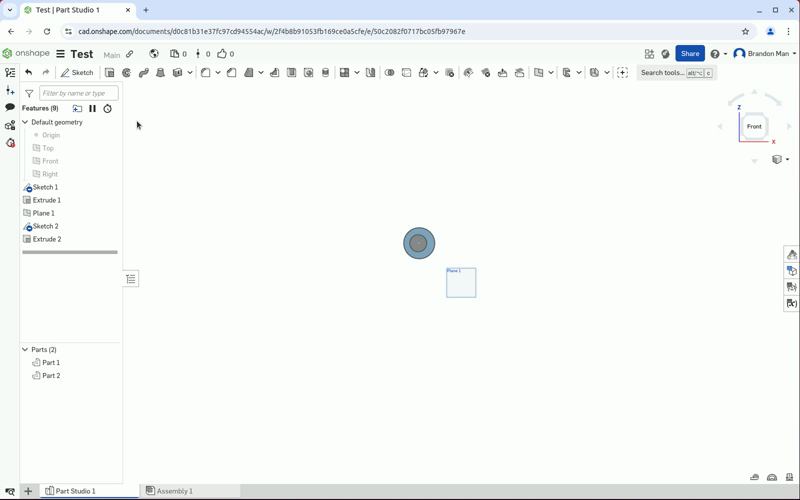
key(left, 2)
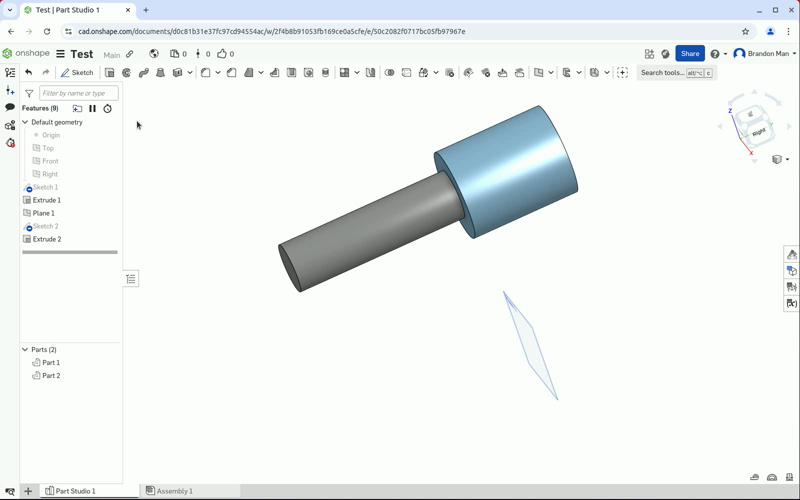
key(down, 2)
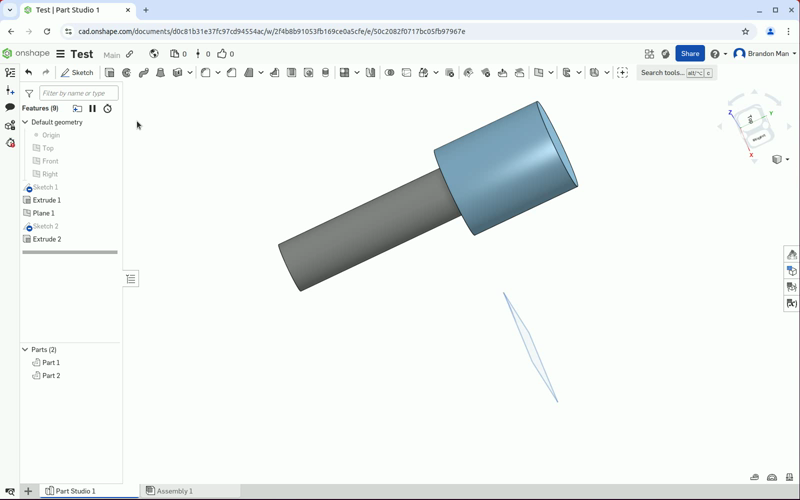
key(up, 2)
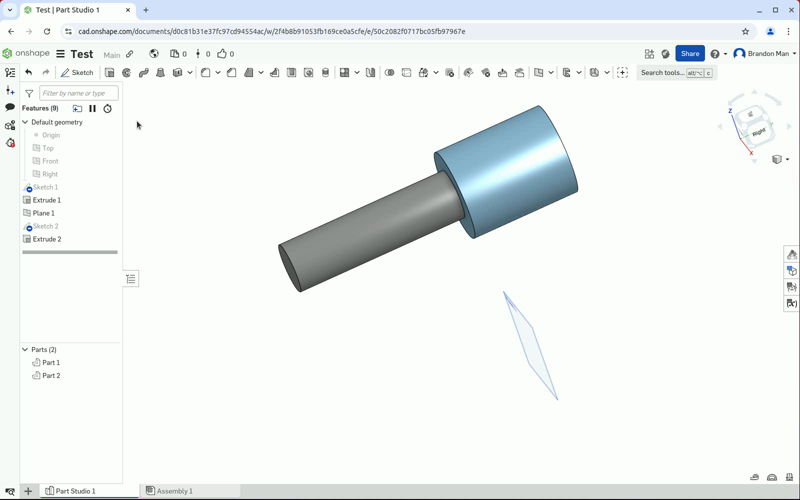
key(right, 2)
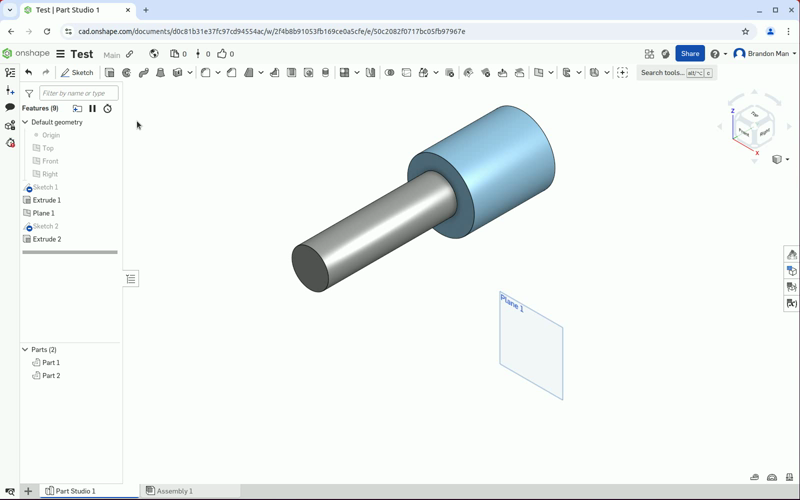
mouse_move(73, 189)
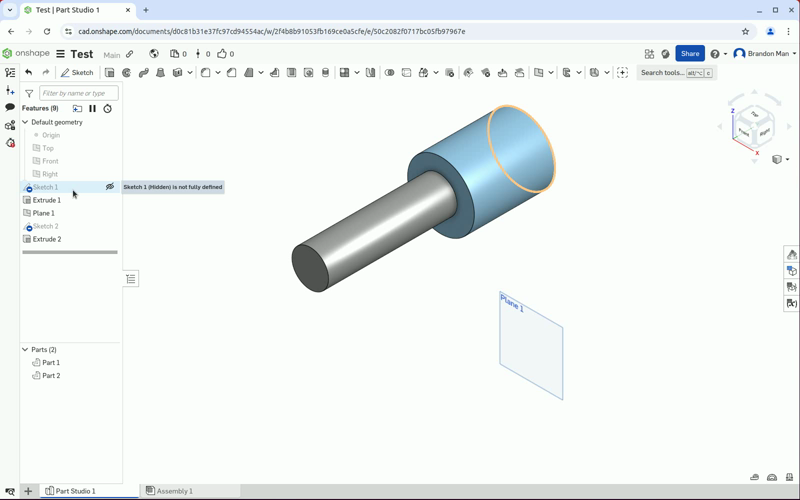
click(73, 189)